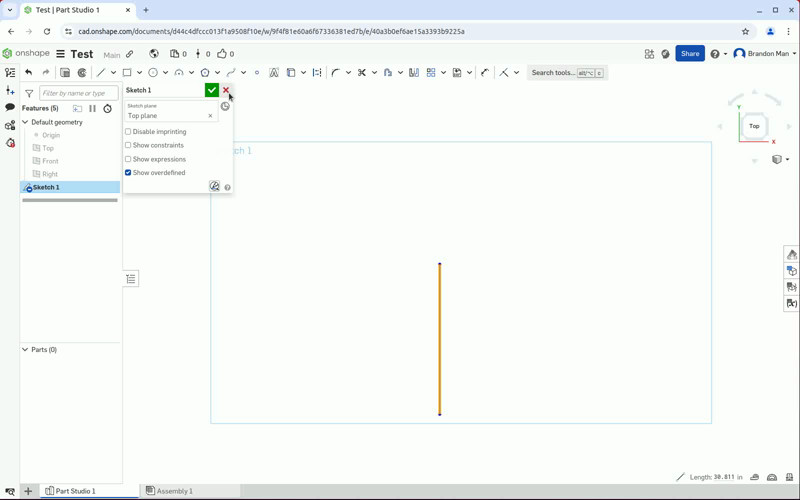
key(shift+h)
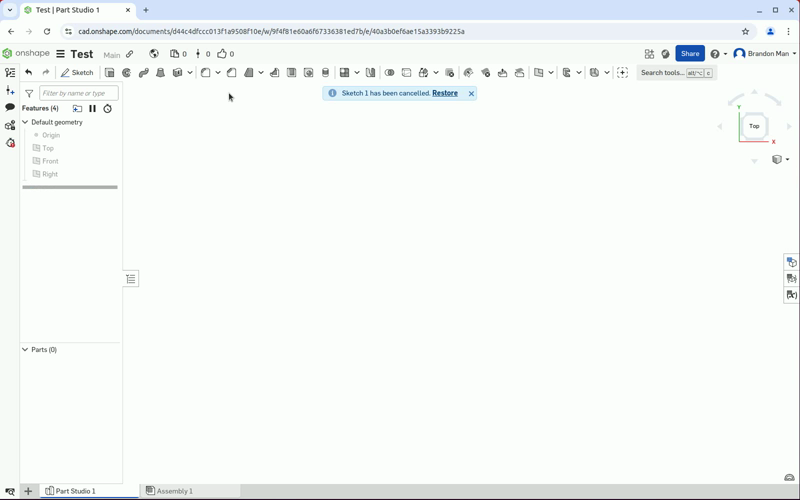
mouse_move(73, 352)
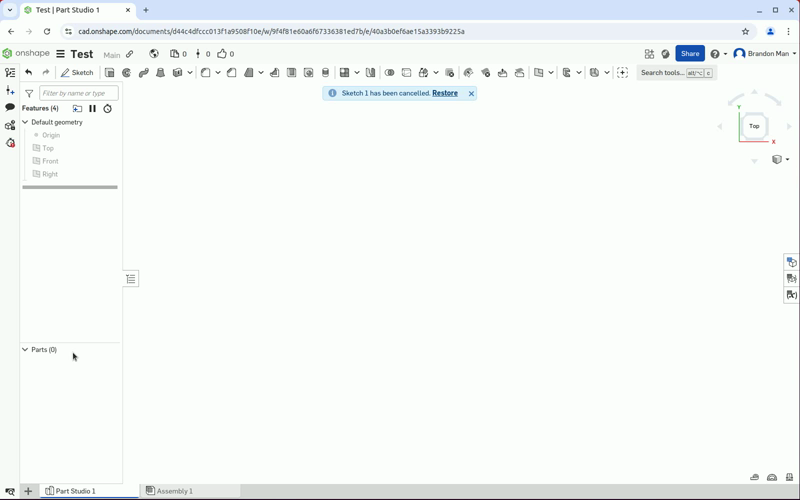
key(y)
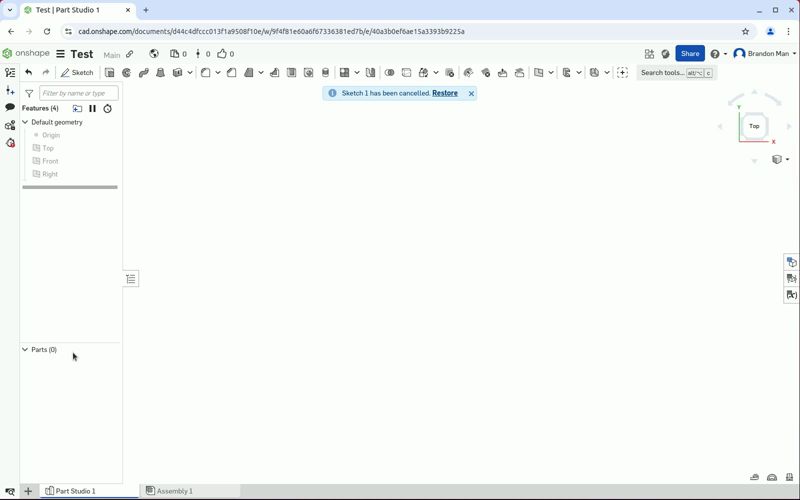
key(shift+p)
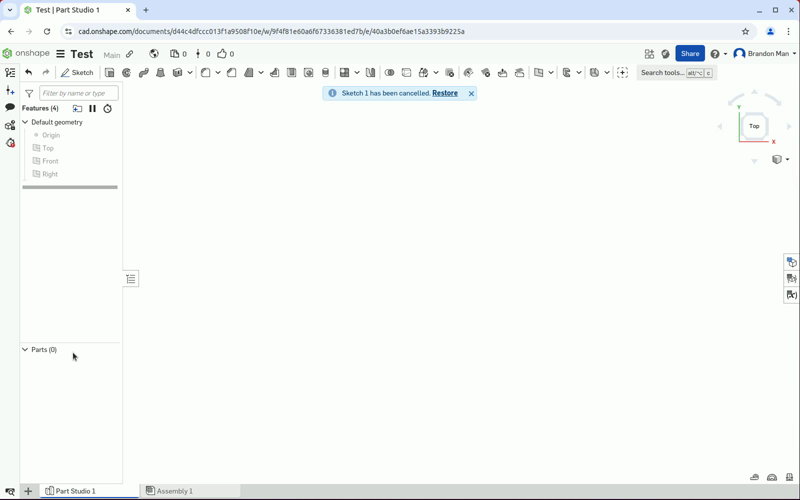
key(space)
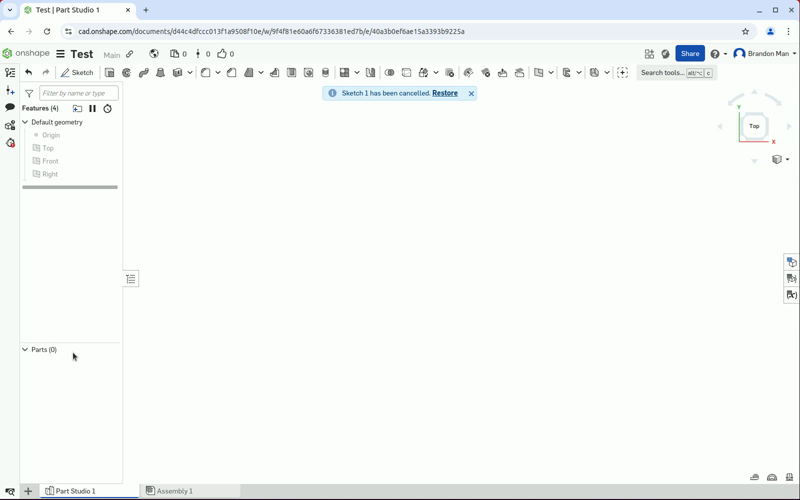
key_down(shift)
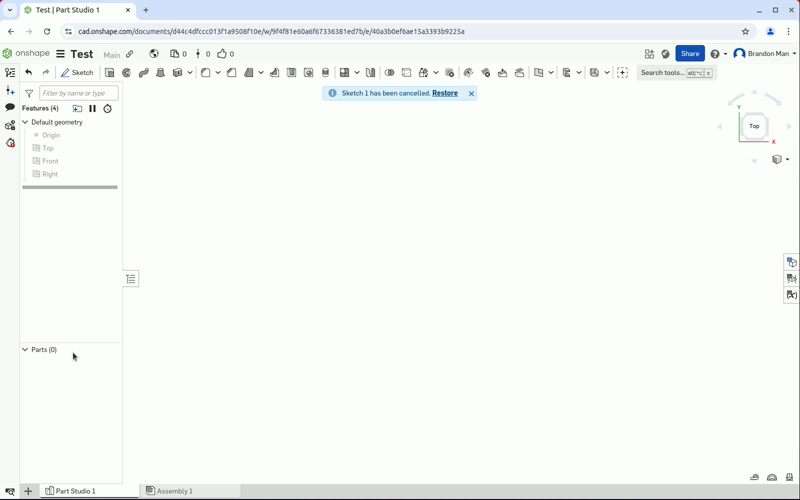
key(up)
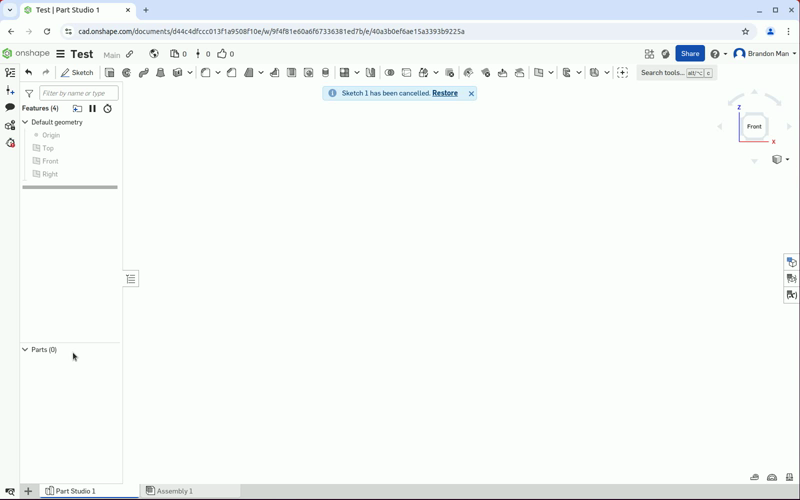
key_up(shift)
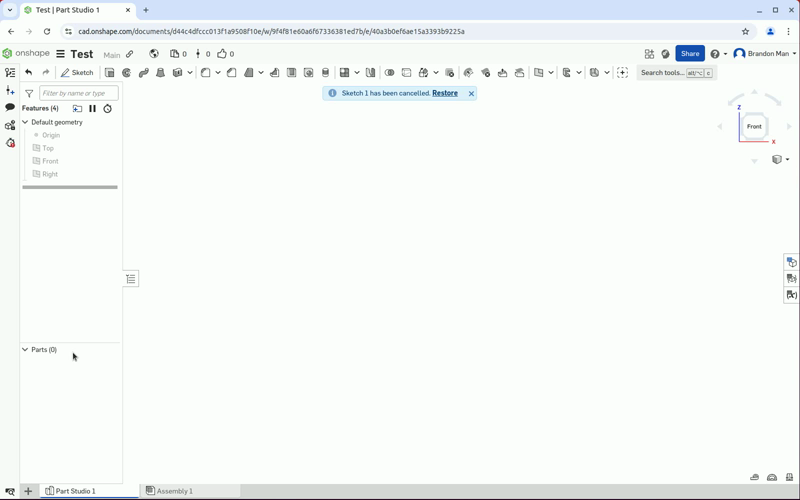
mouse_move(73, 352)
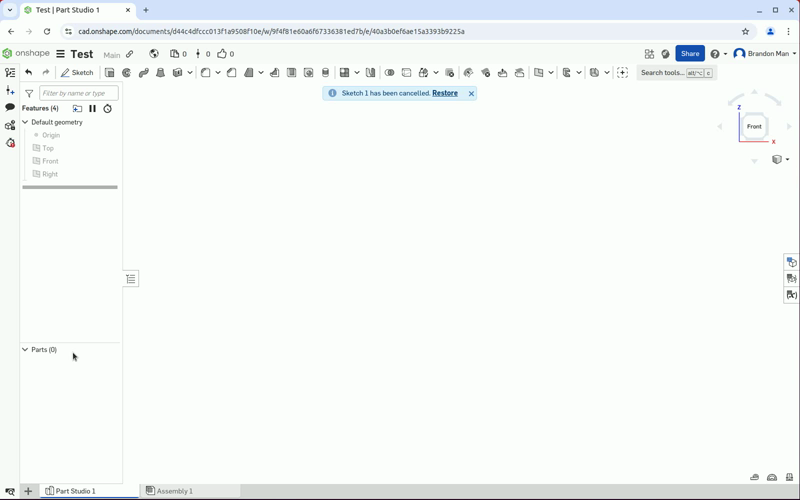
key(shift+y)
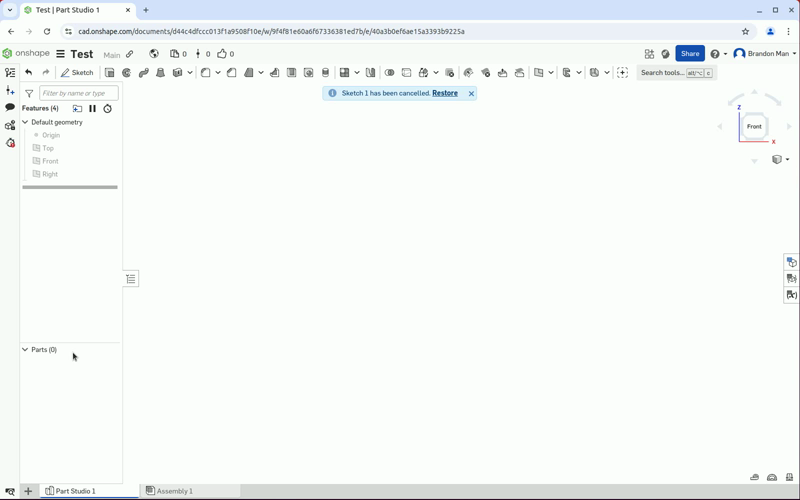
key(shift+s)
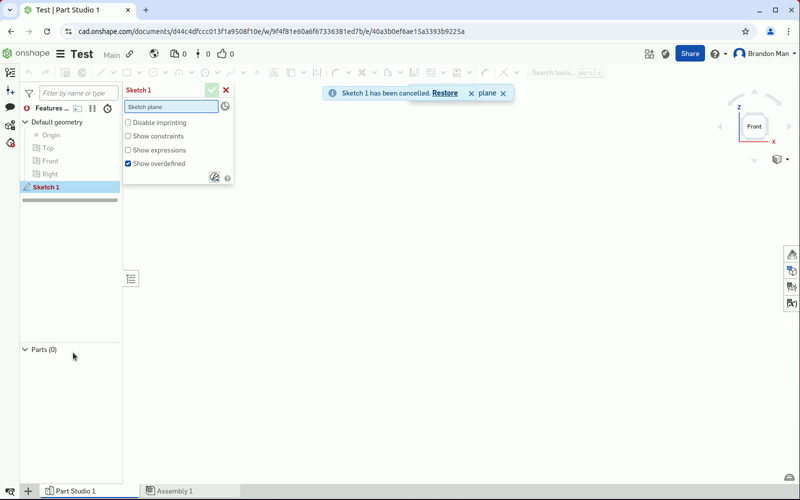
mouse_move(73, 163)
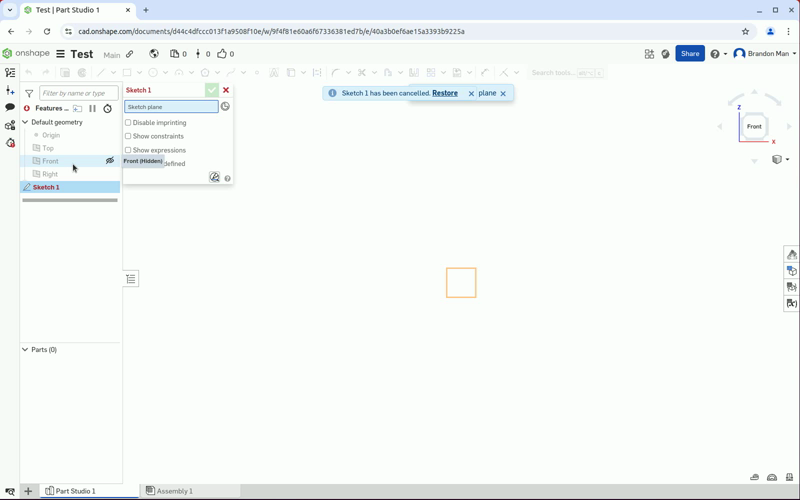
click(73, 163)
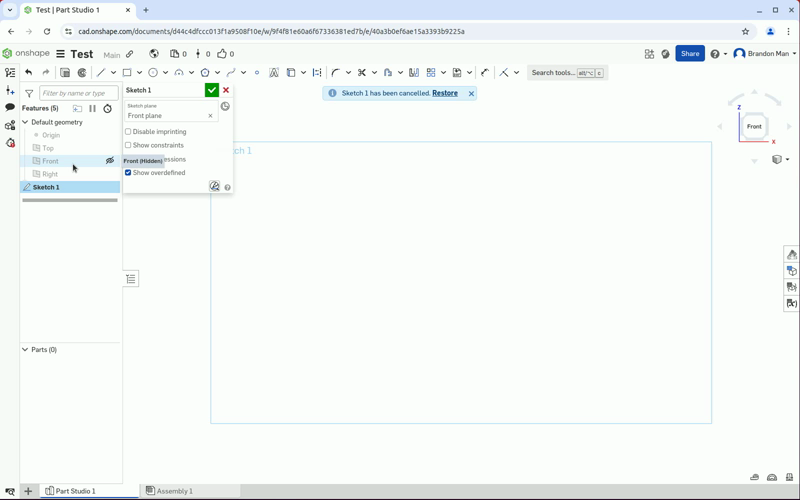
mouse_move(73, 352)
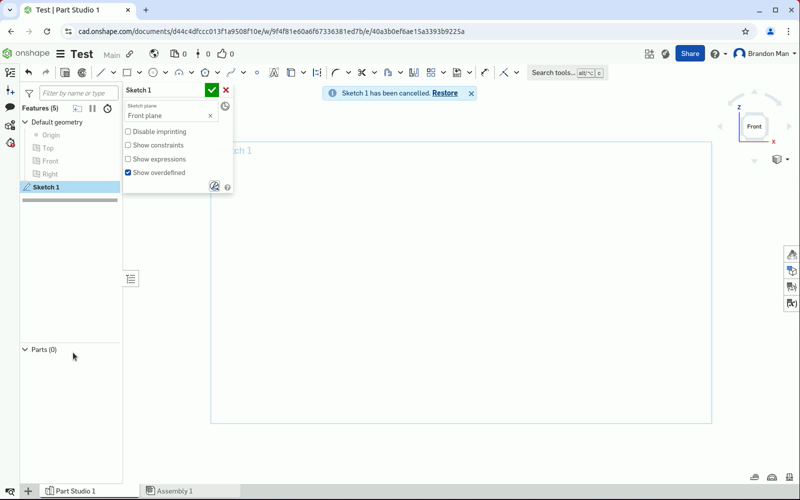
key(y)
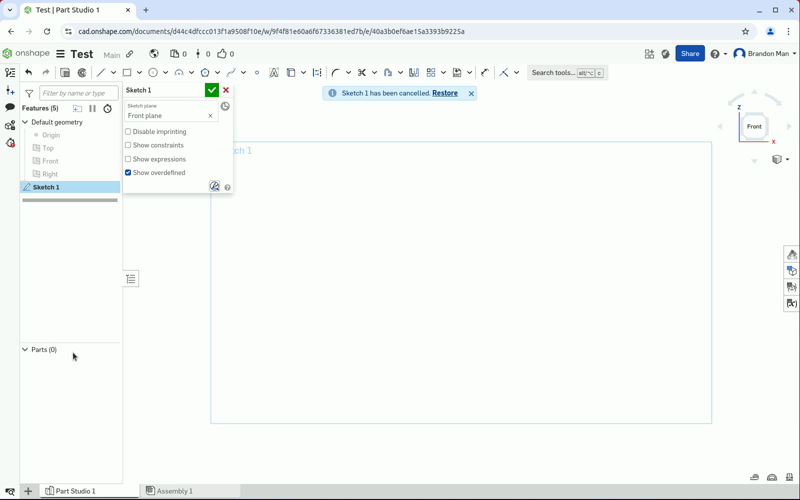
key(c)
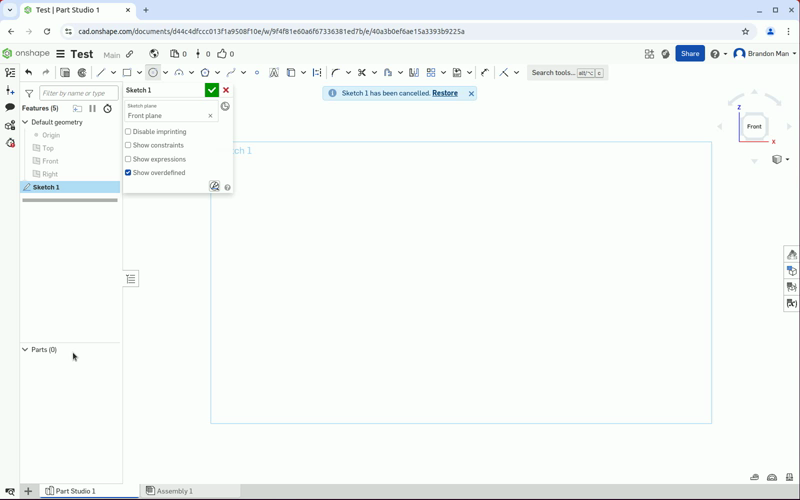
key_down(shift)
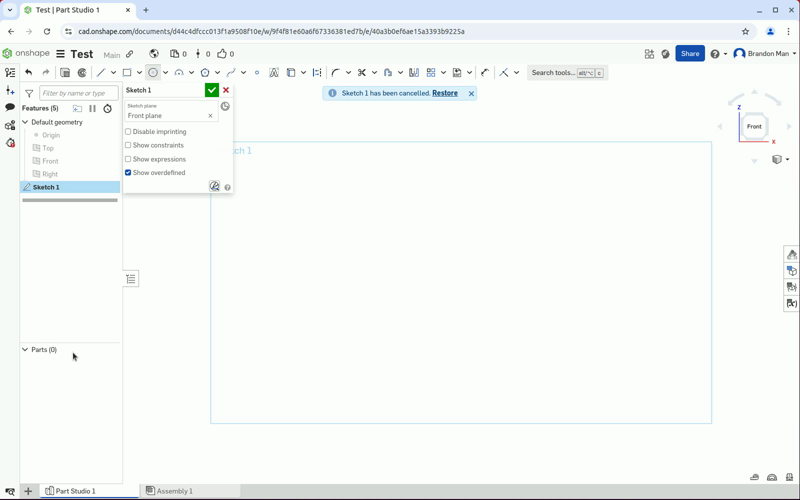
mouse_move(461, 282)
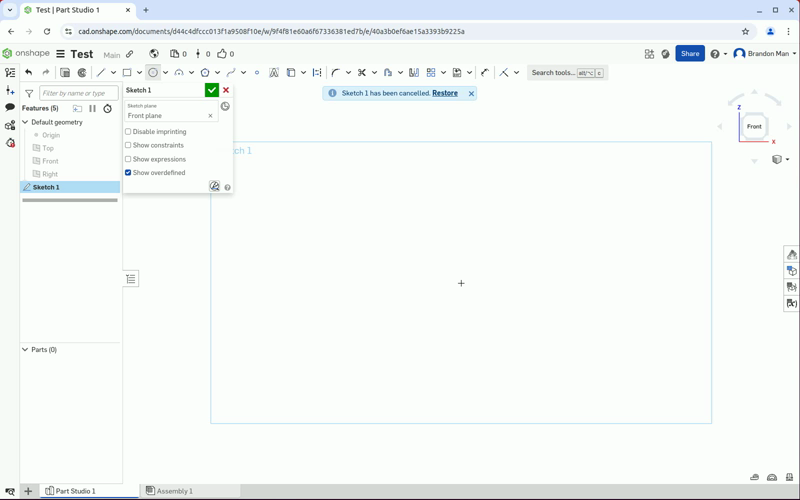
click(461, 282)
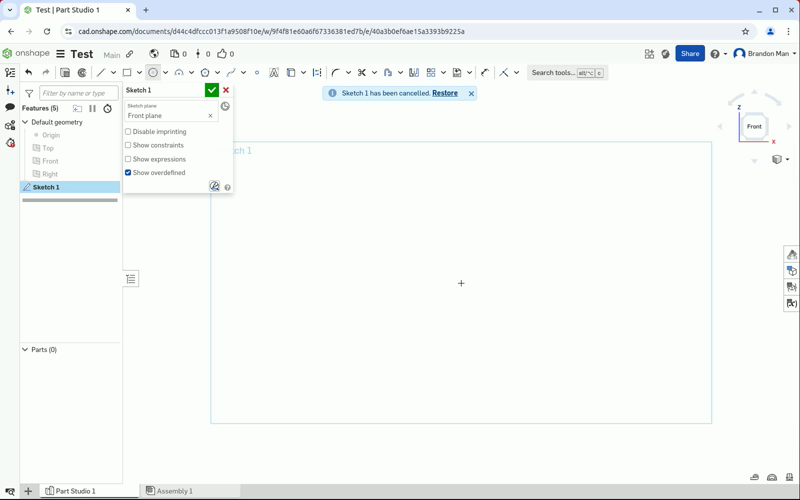
key_up(shift)
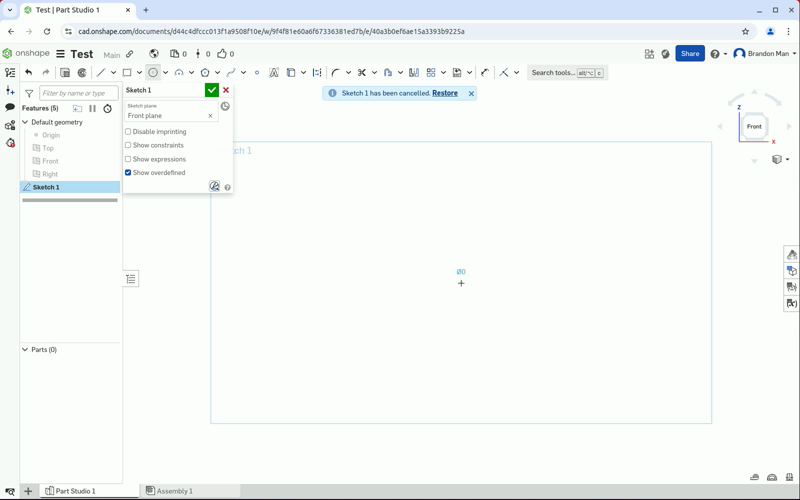
mouse_move(524, 282)
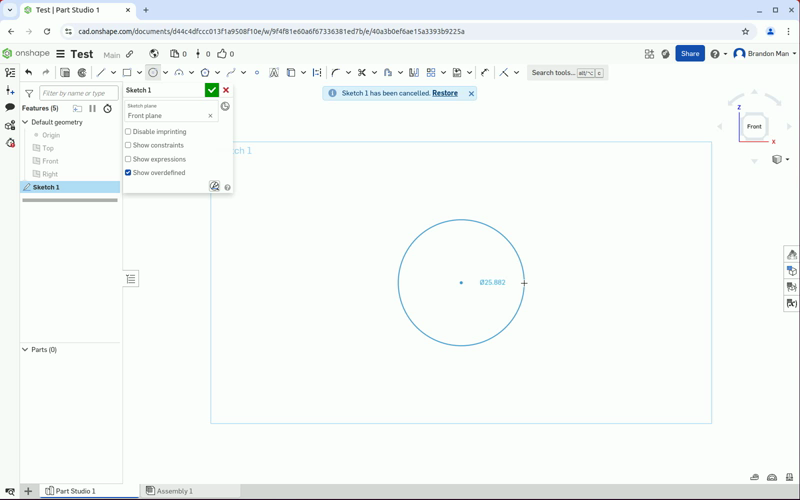
click(524, 282)
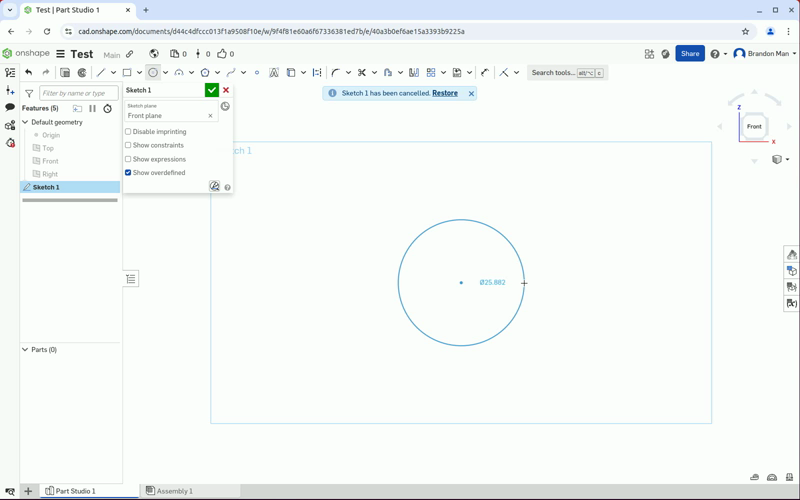
key(esc)
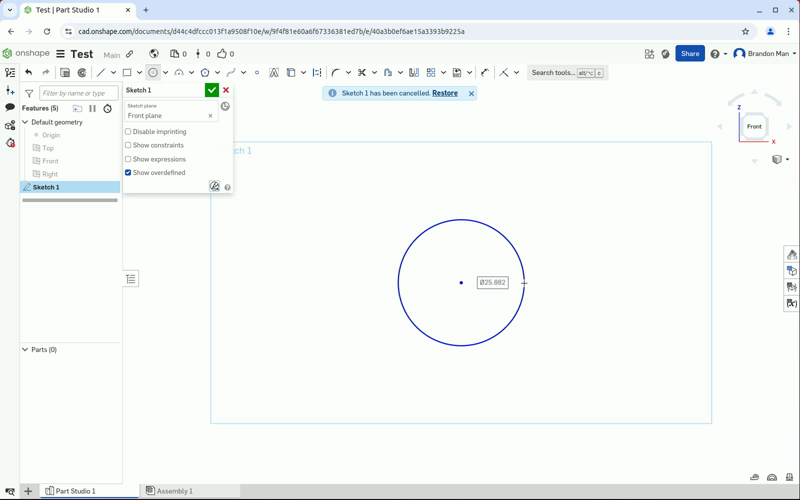
key(c)
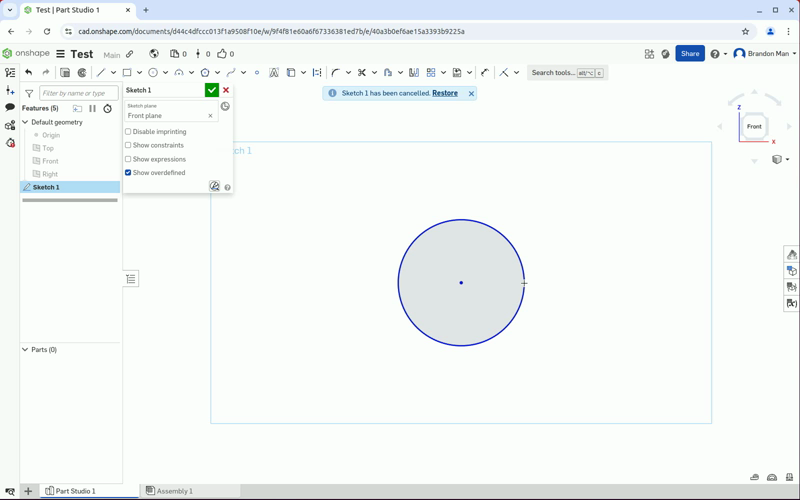
key_down(shift)
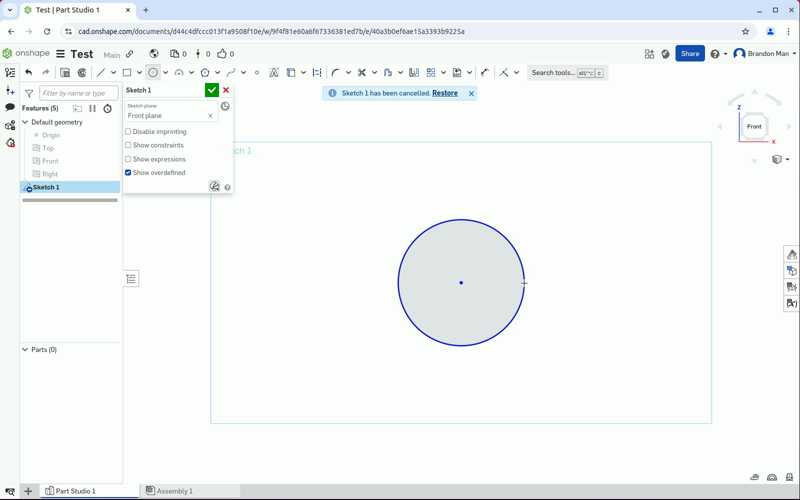
mouse_move(461, 282)
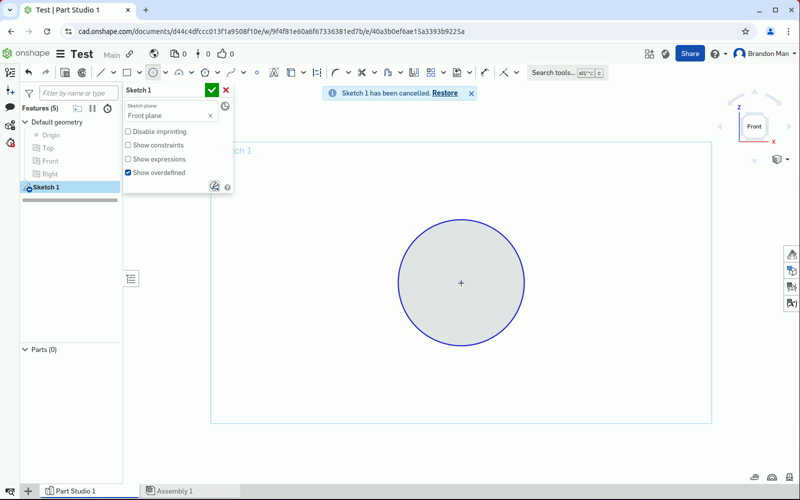
click(461, 282)
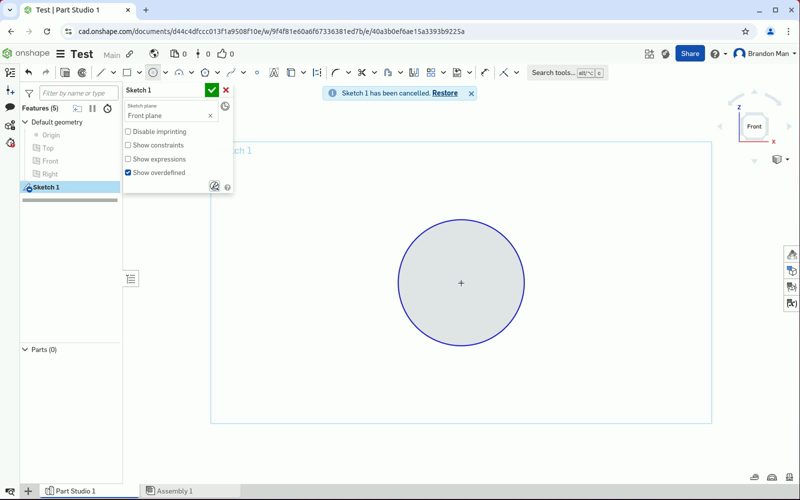
key_up(shift)
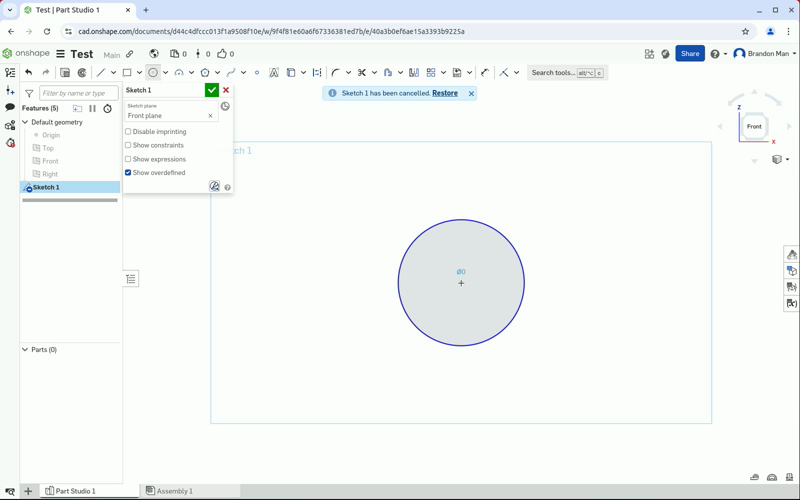
mouse_move(520, 282)
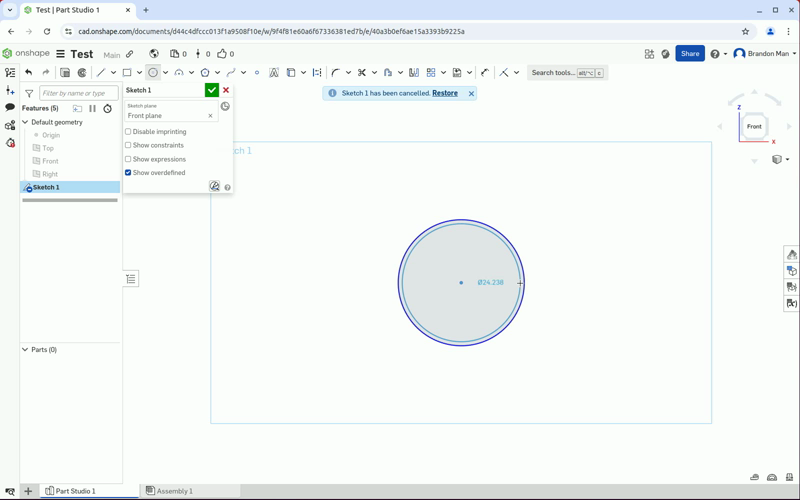
scroll(6)
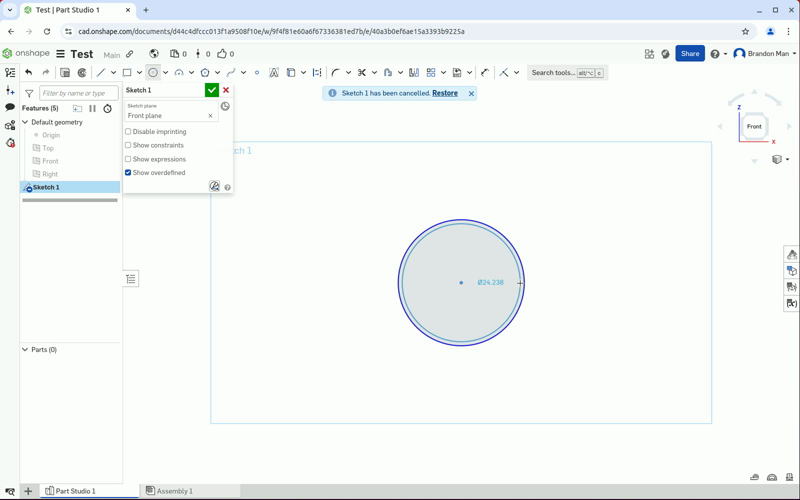
scroll(6)
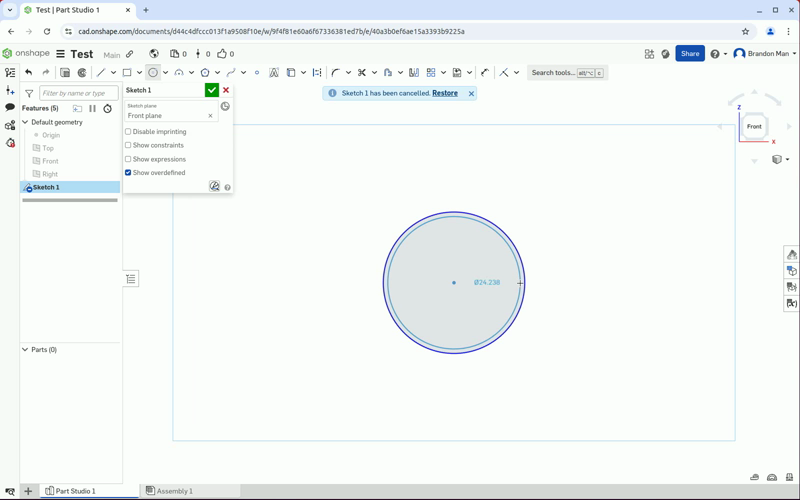
scroll(6)
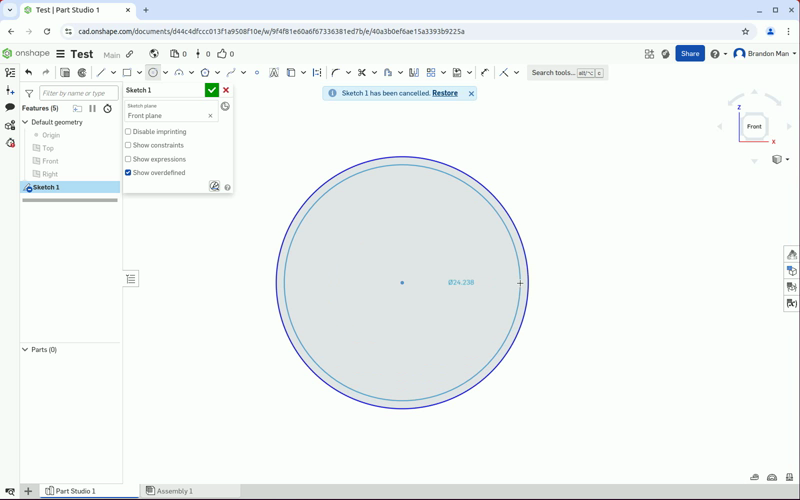
scroll(6)
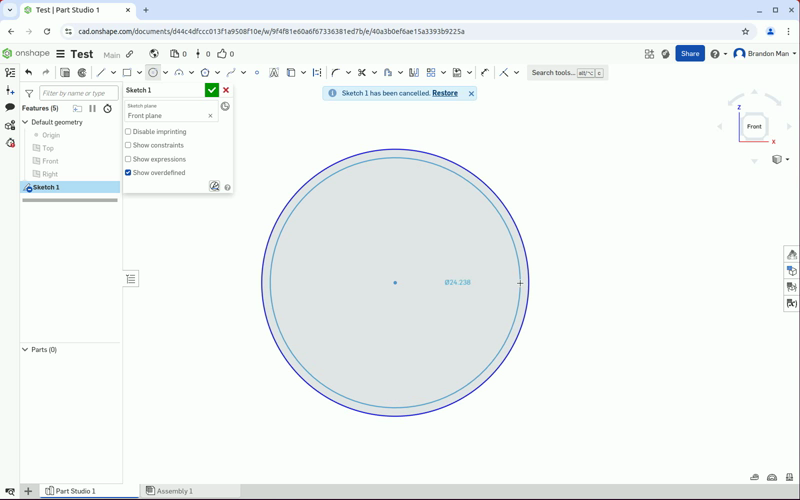
scroll(6)
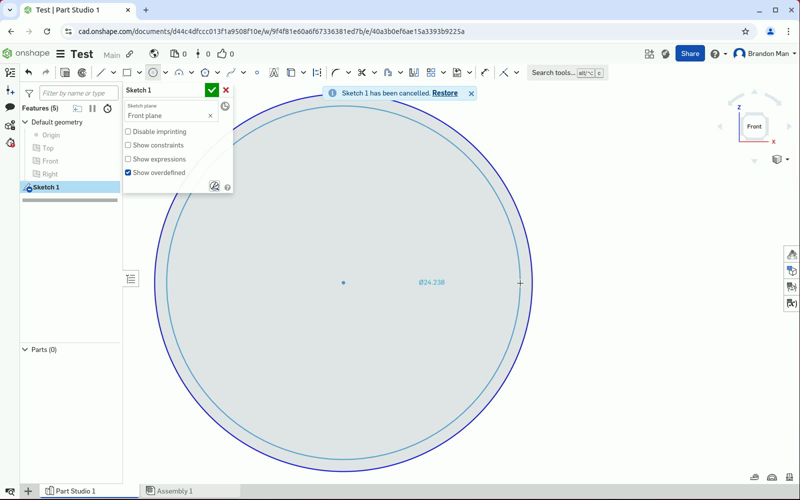
scroll(6)
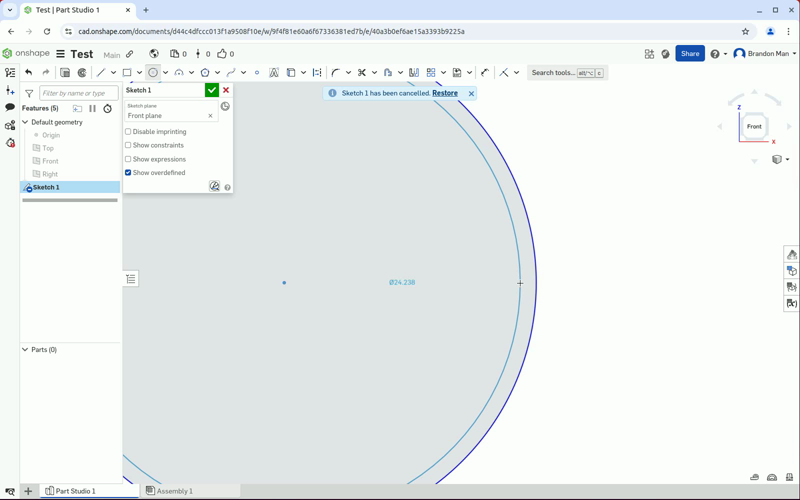
scroll(6)
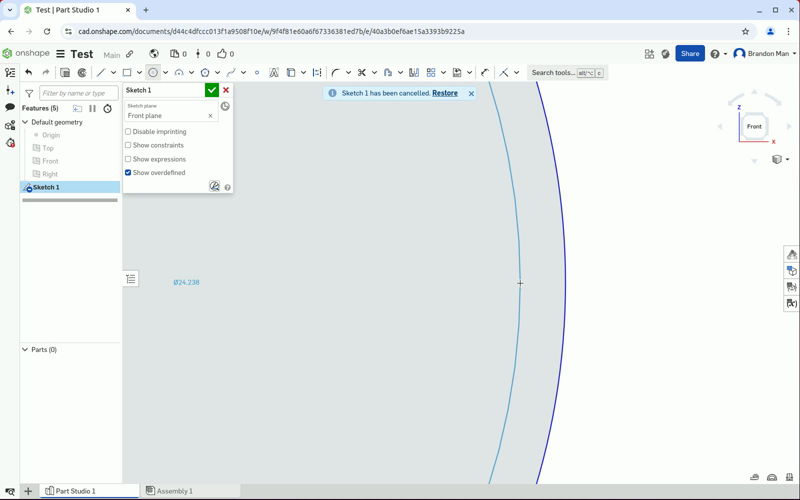
click(520, 282)
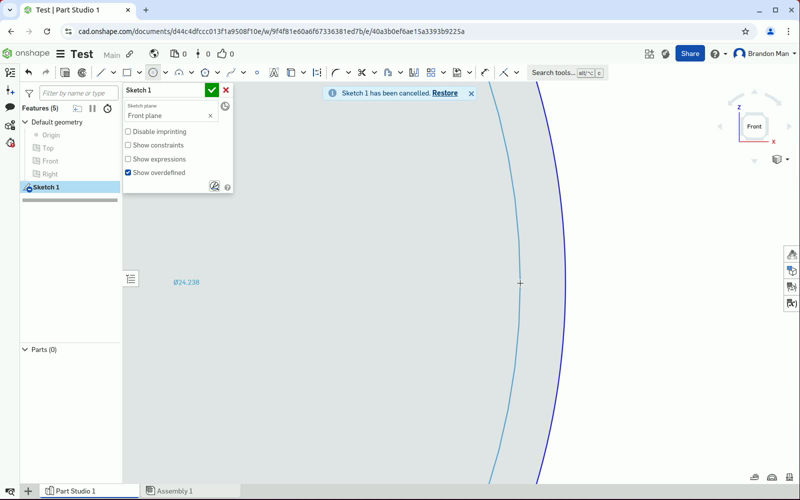
scroll(-6)
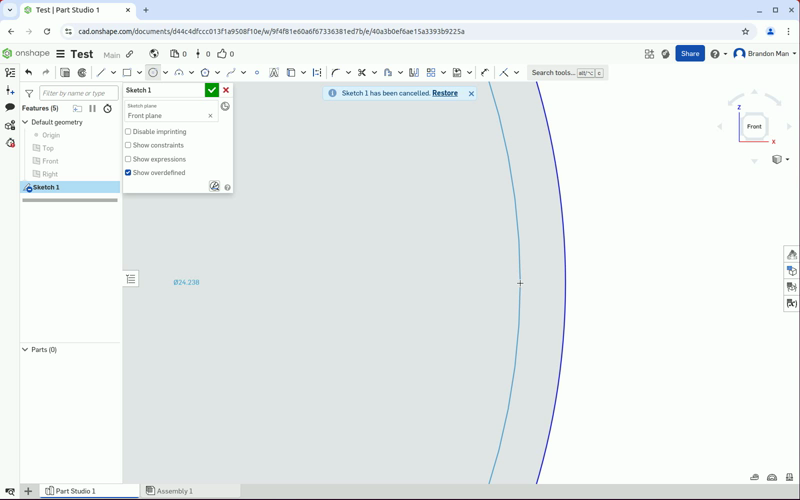
scroll(-6)
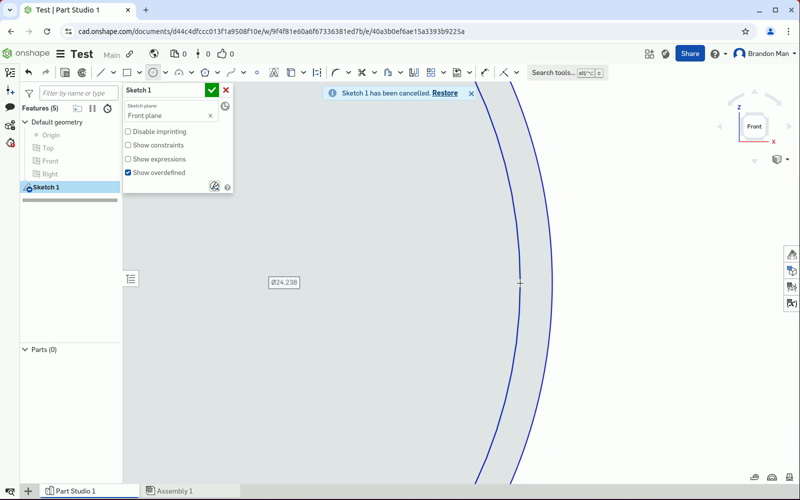
scroll(-6)
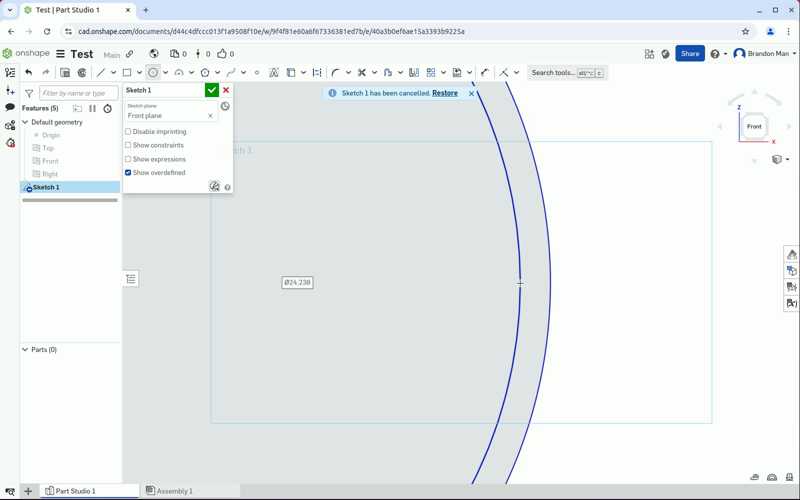
scroll(-6)
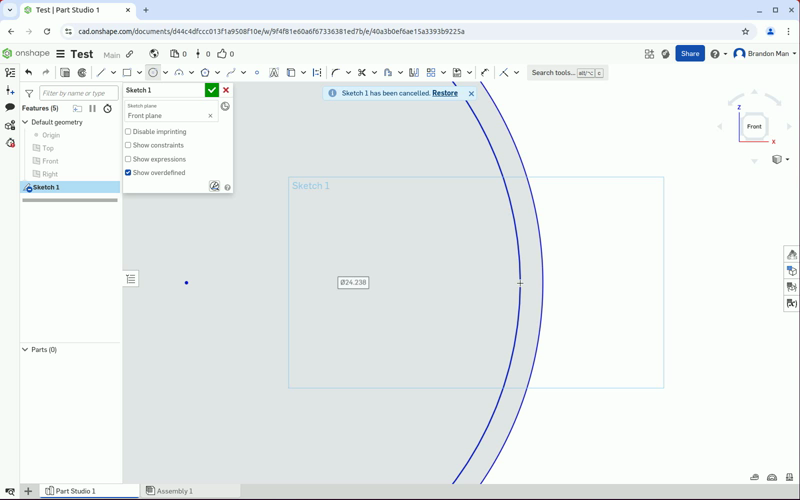
scroll(-6)
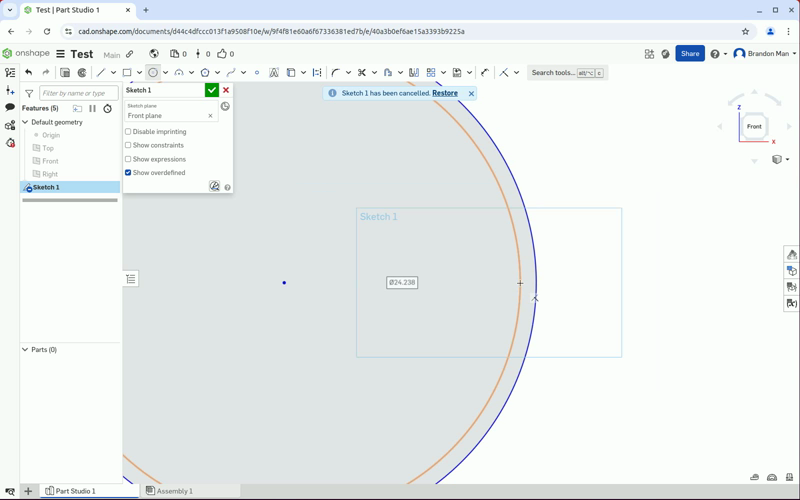
scroll(-6)
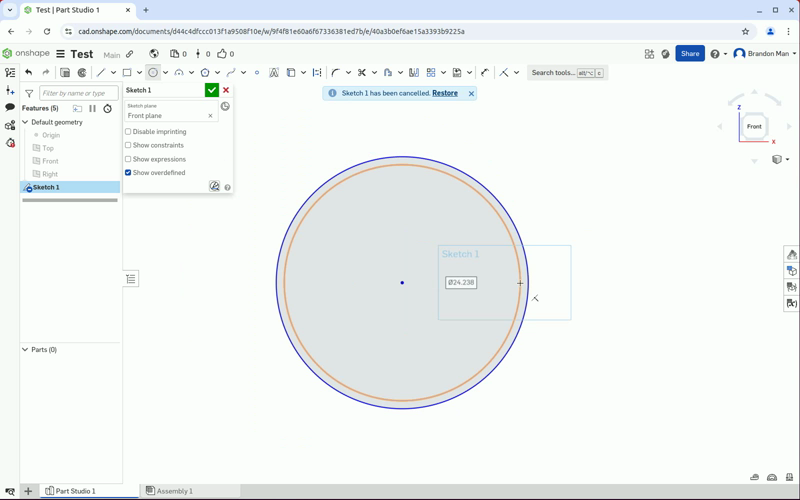
scroll(-6)
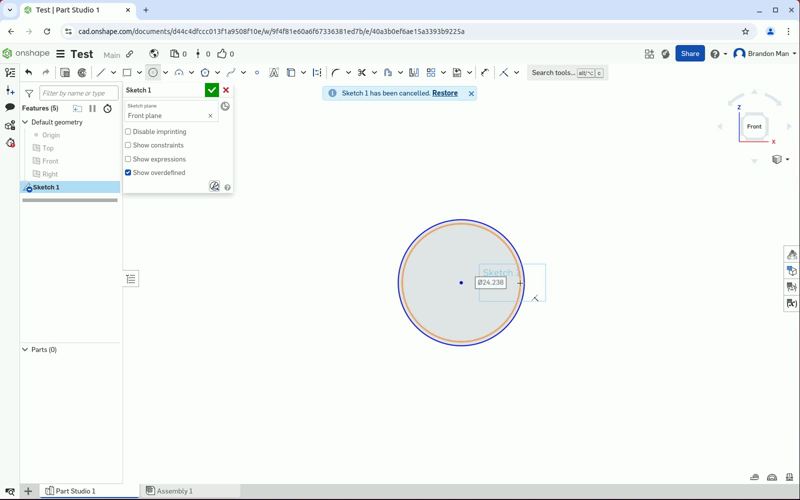
key(esc)
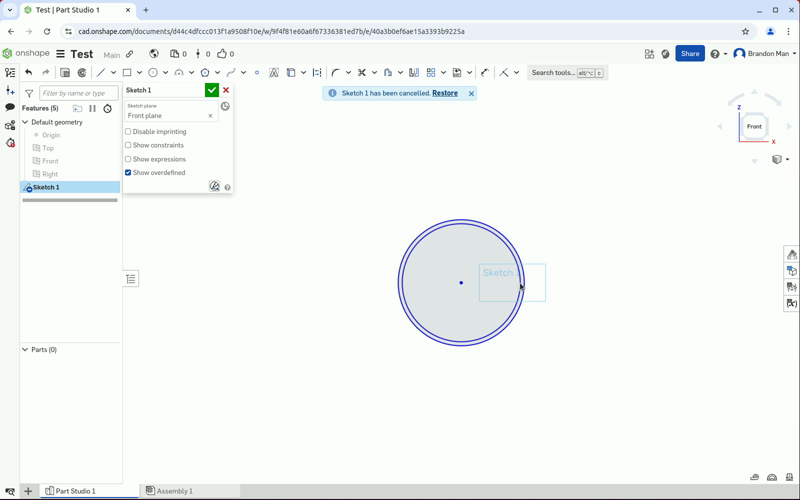
mouse_move(511, 318)
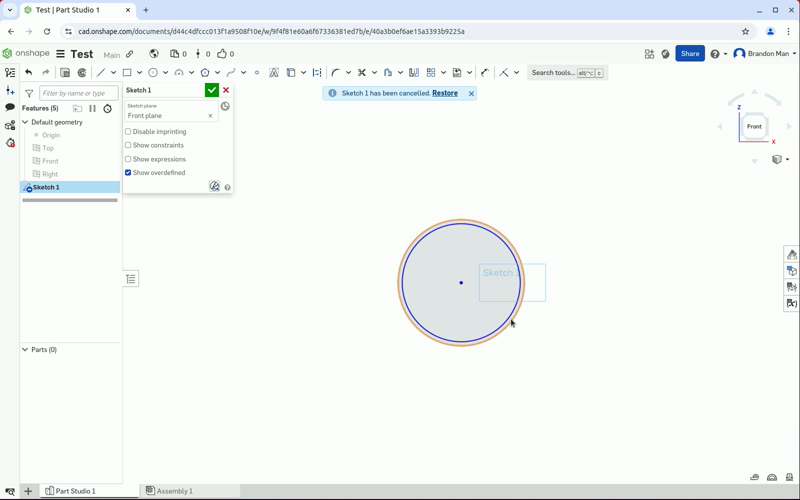
scroll(6)
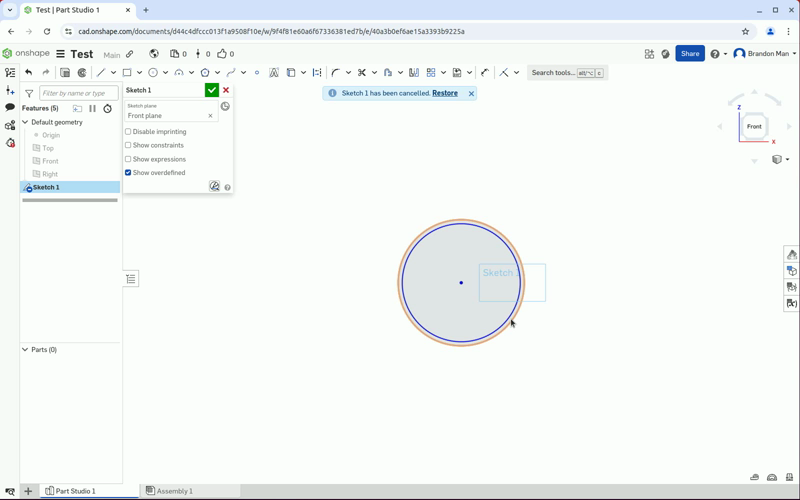
scroll(6)
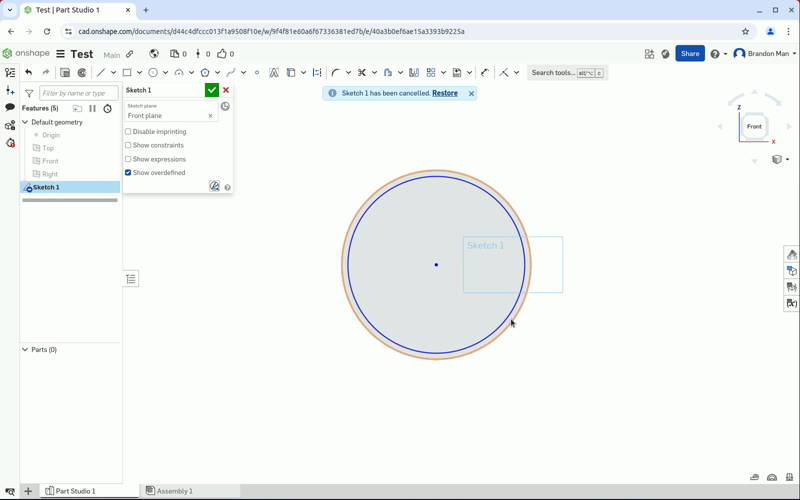
scroll(6)
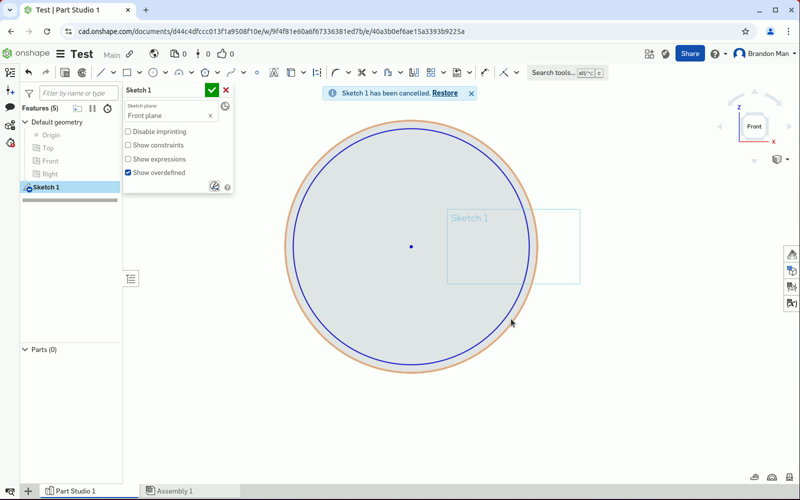
scroll(6)
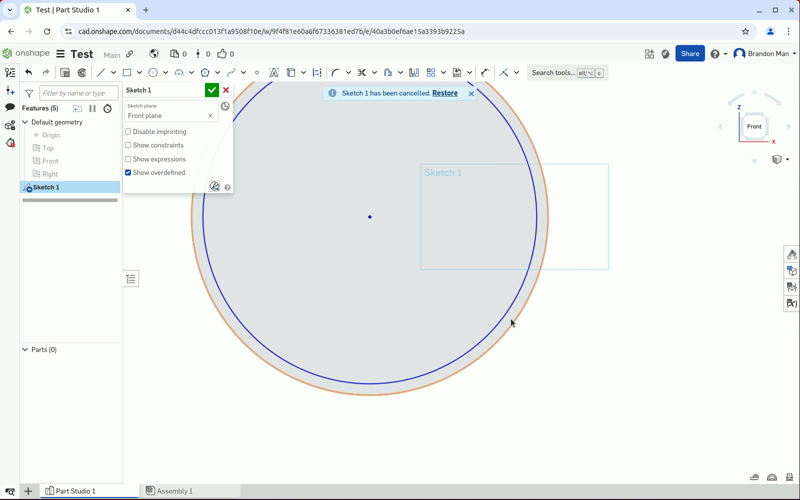
scroll(6)
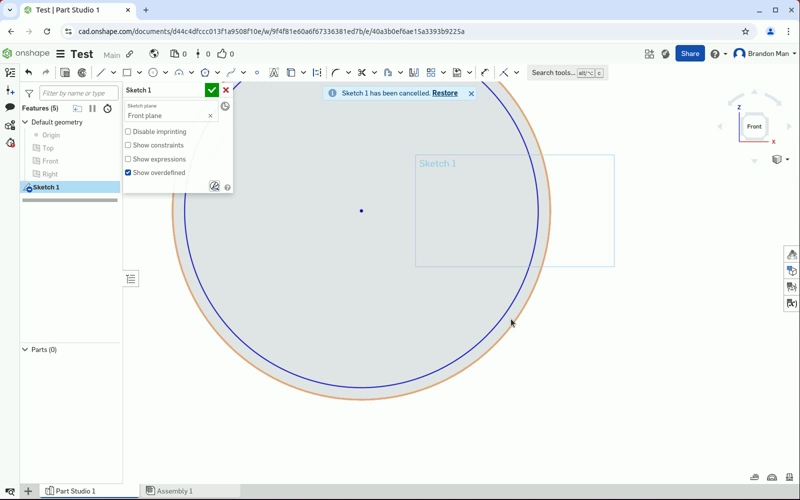
scroll(6)
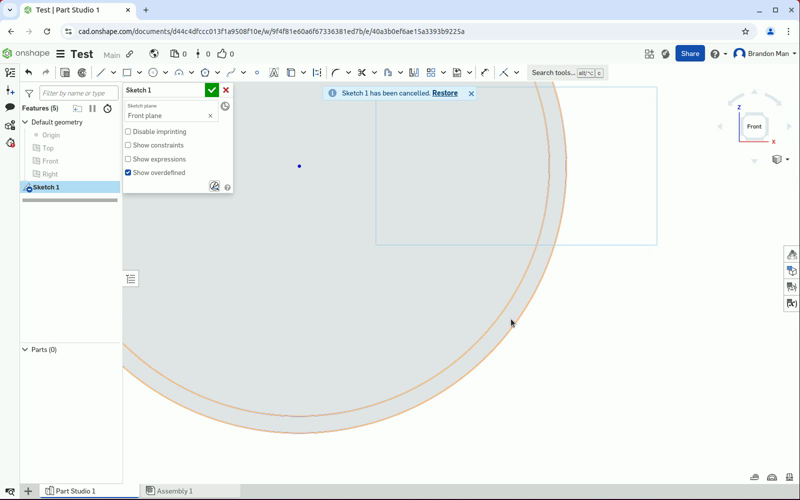
scroll(6)
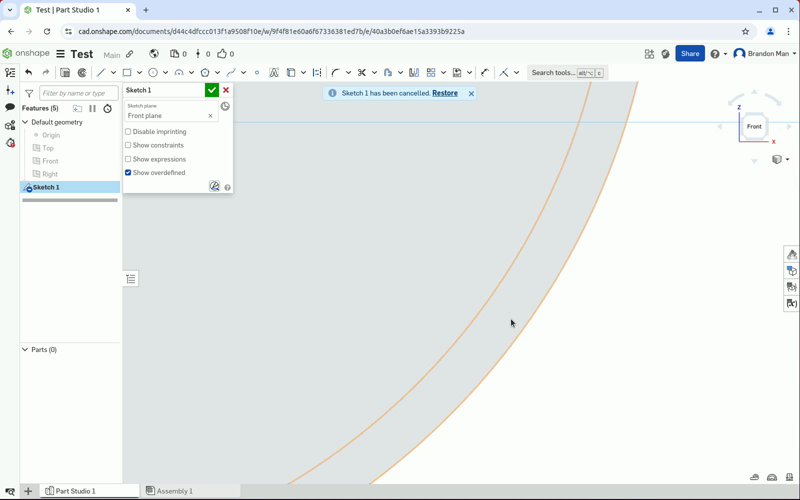
click(511, 318)
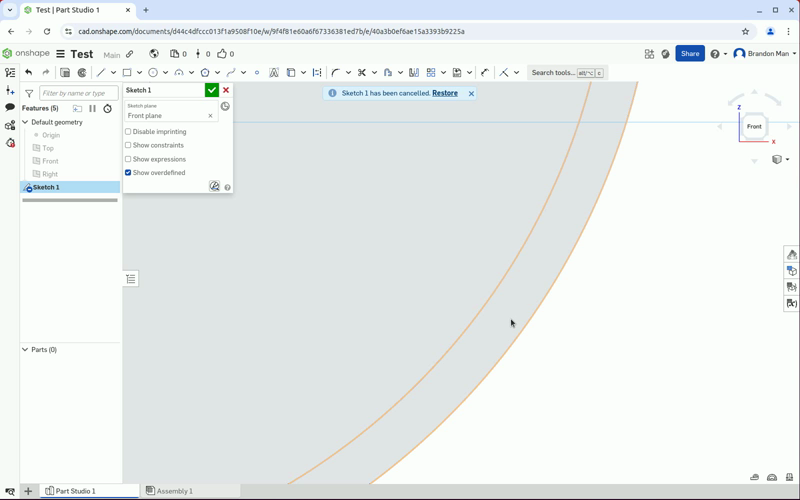
scroll(-6)
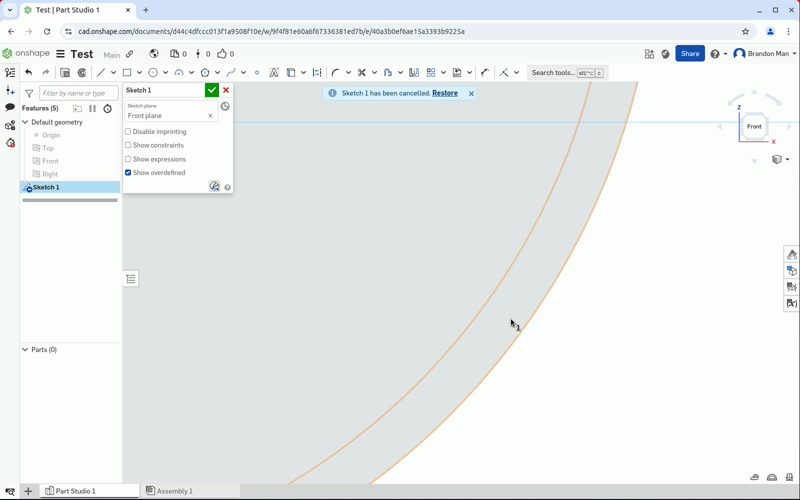
scroll(-6)
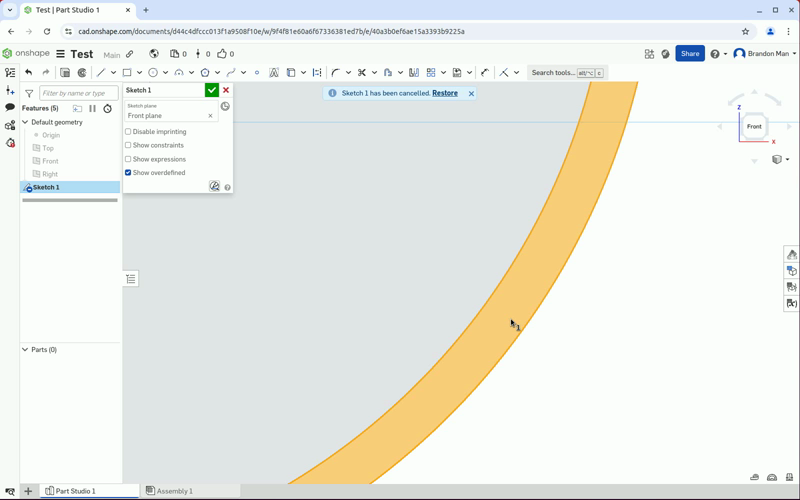
scroll(-6)
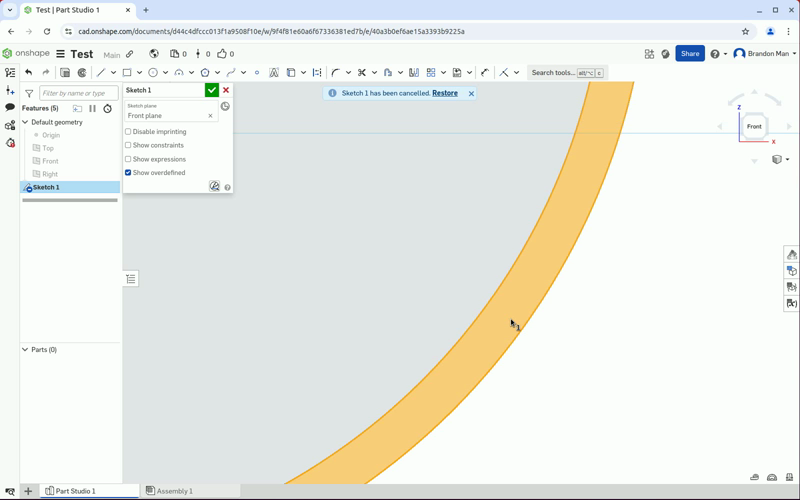
scroll(-6)
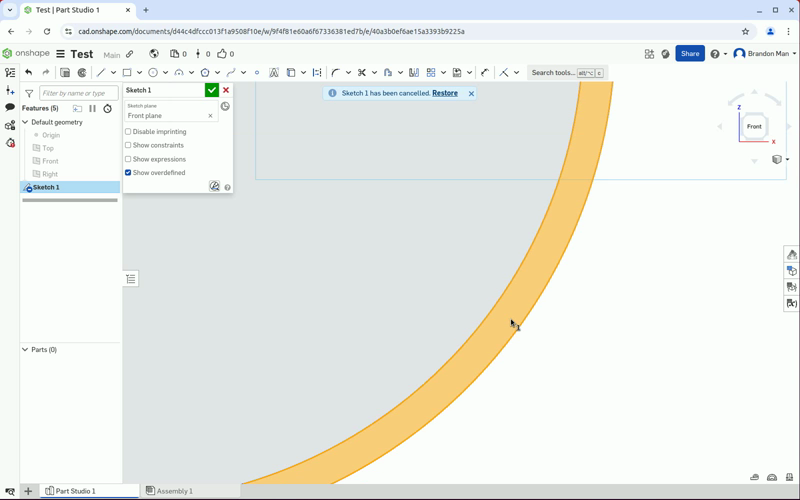
scroll(-6)
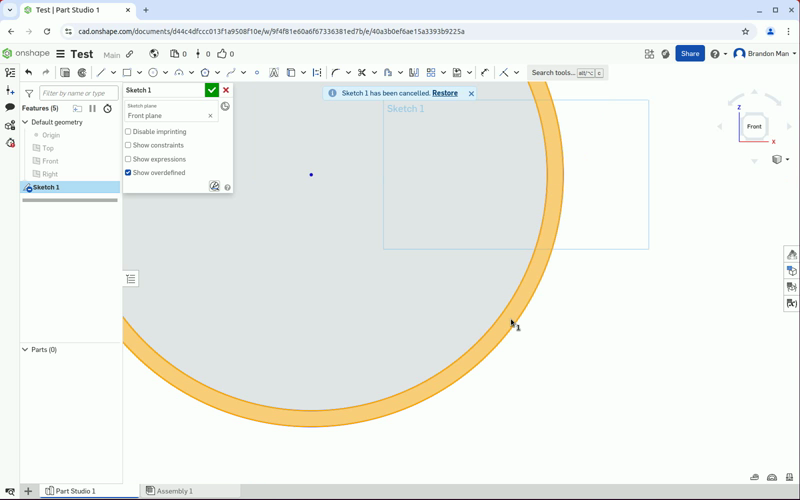
scroll(-6)
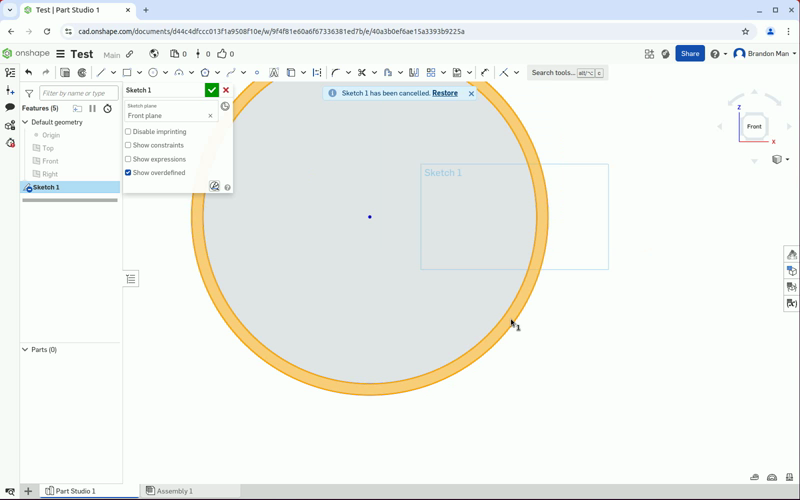
scroll(-6)
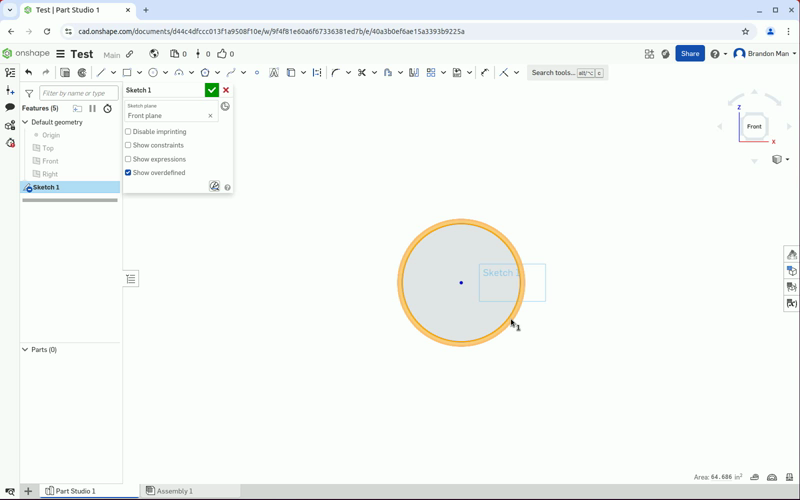
mouse_move(73, 352)
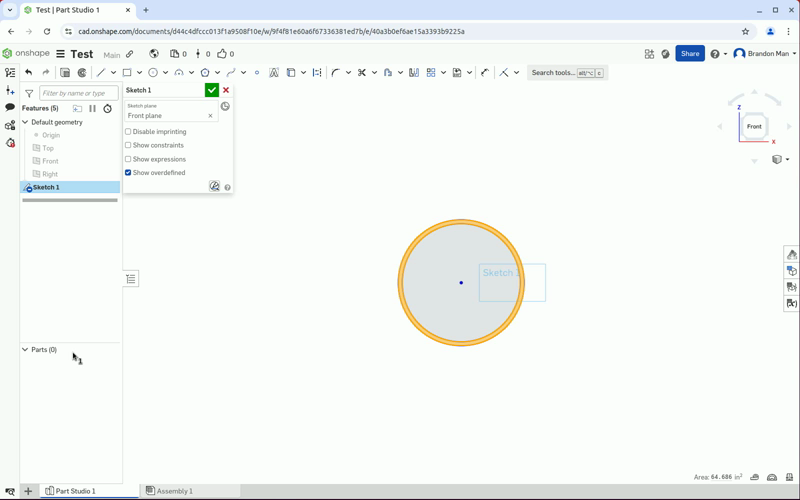
key(shift+y)
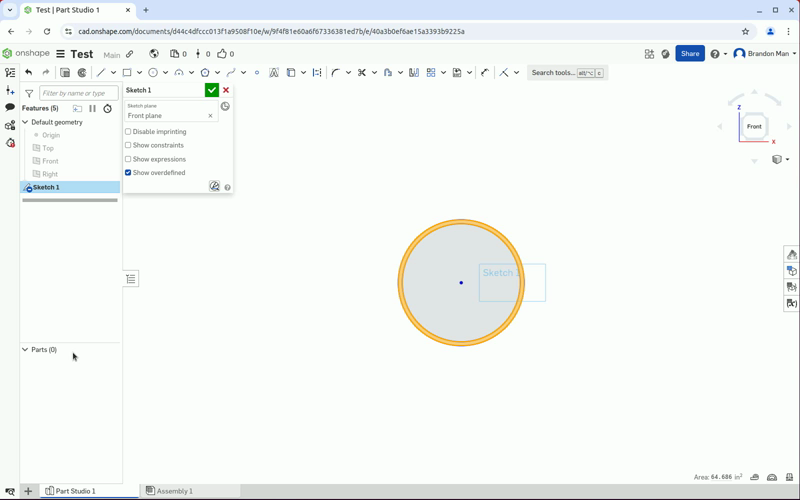
key(shift+e)
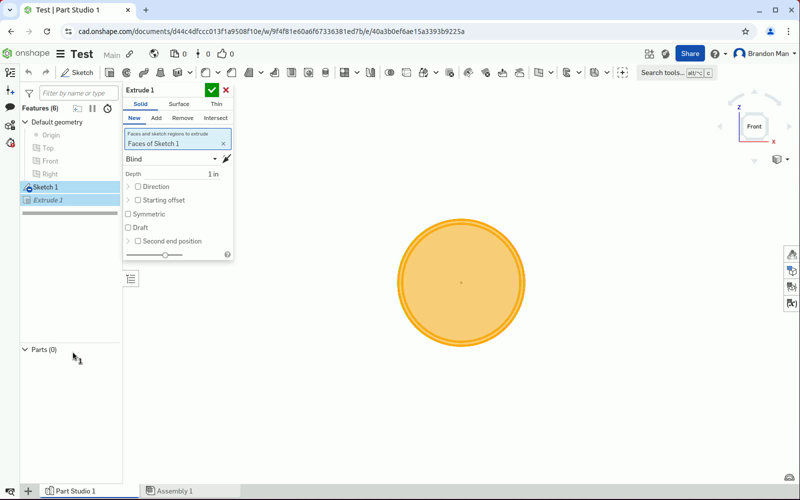
mouse_move(143, 106)
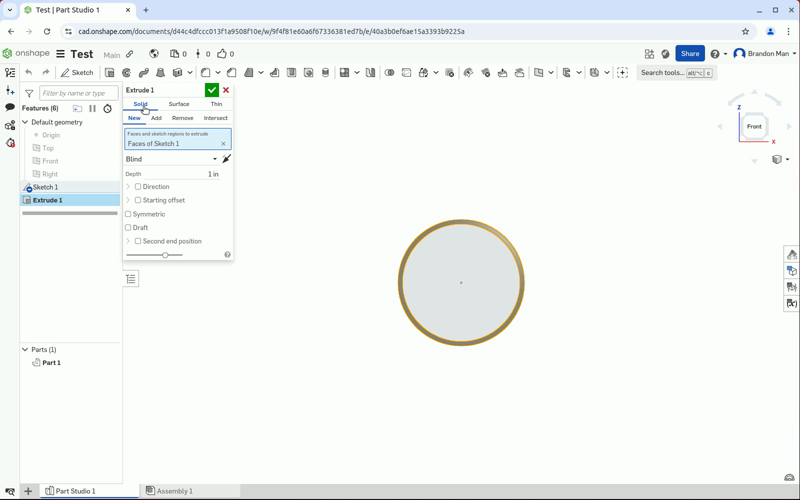
click(143, 106)
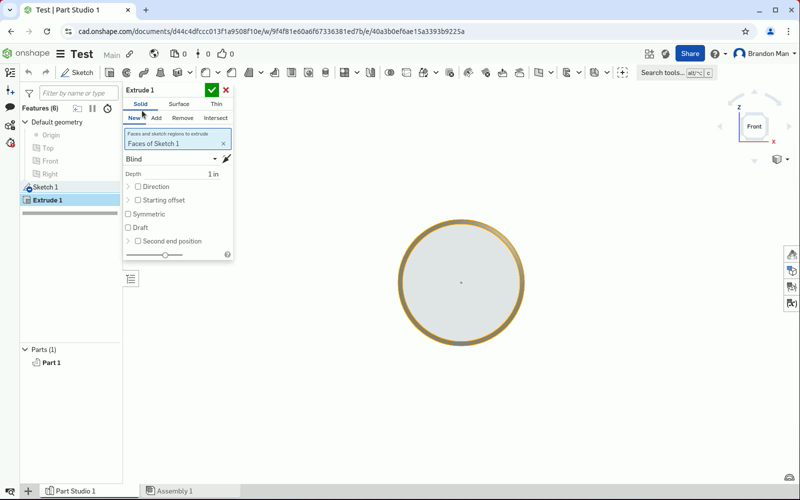
mouse_move(137, 120)
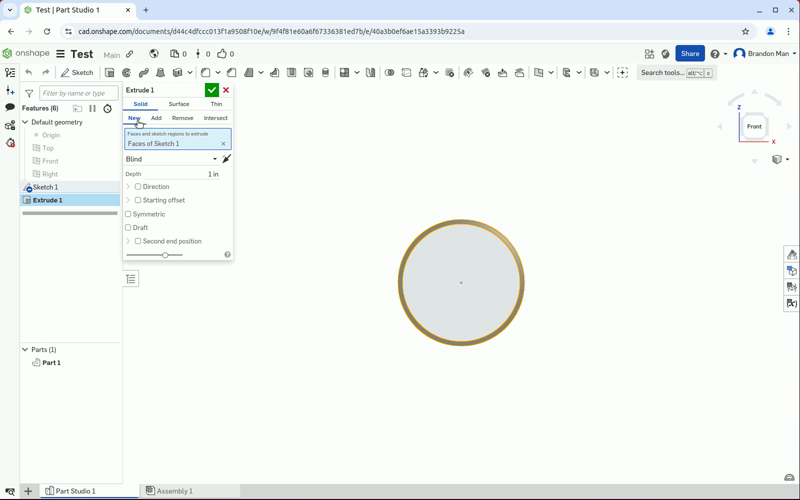
click(137, 120)
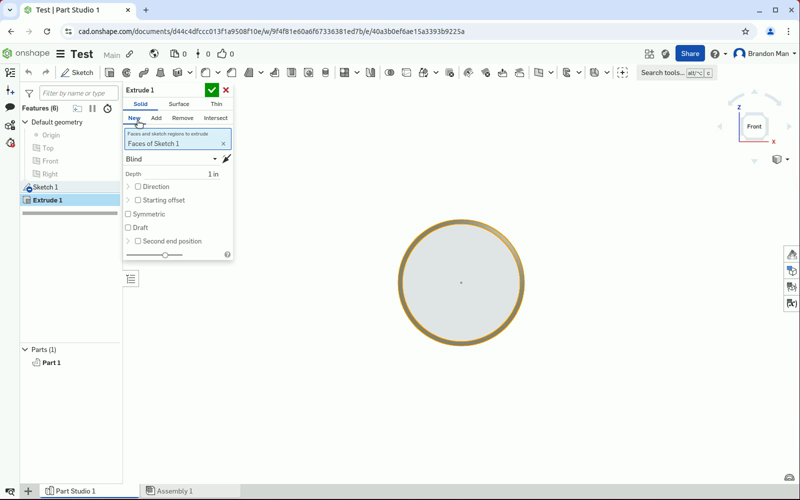
key(tab, 4)
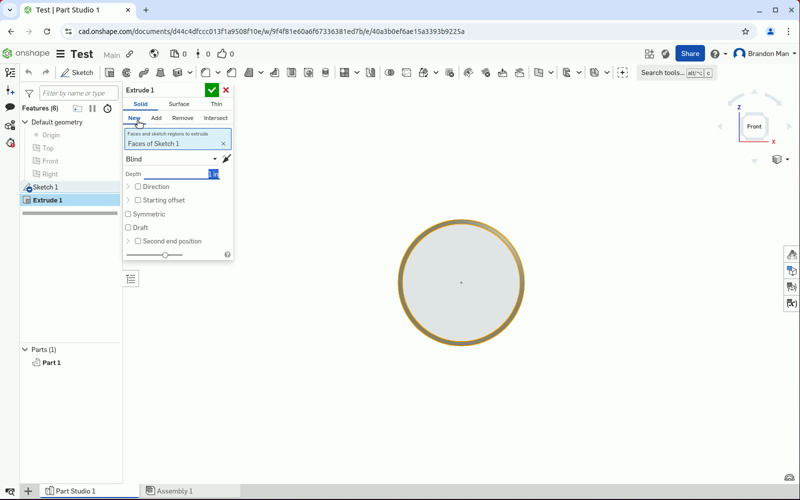
text(23.108)
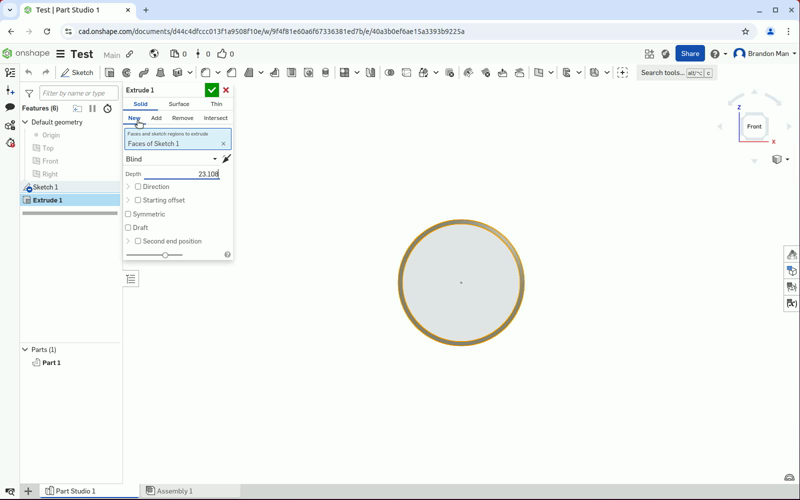
key(enter)
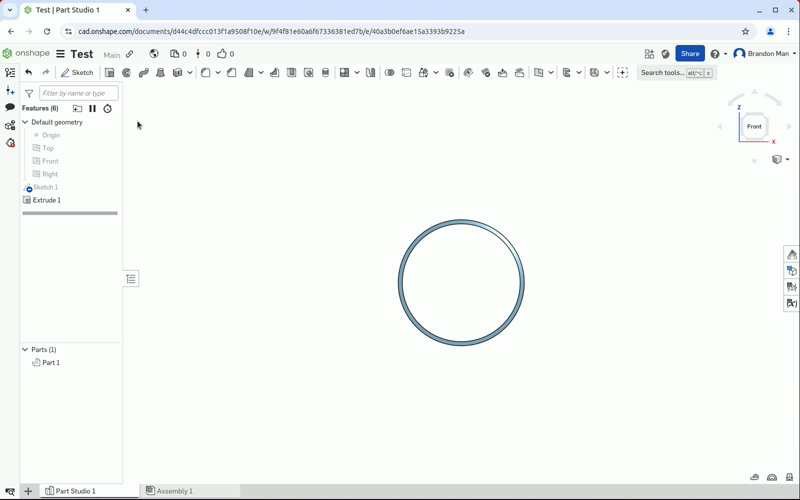
key(shift+h)
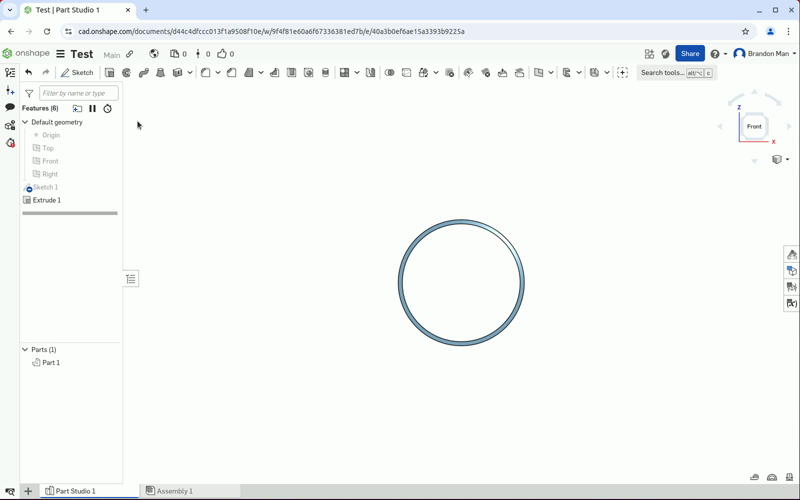
key(shift+h)
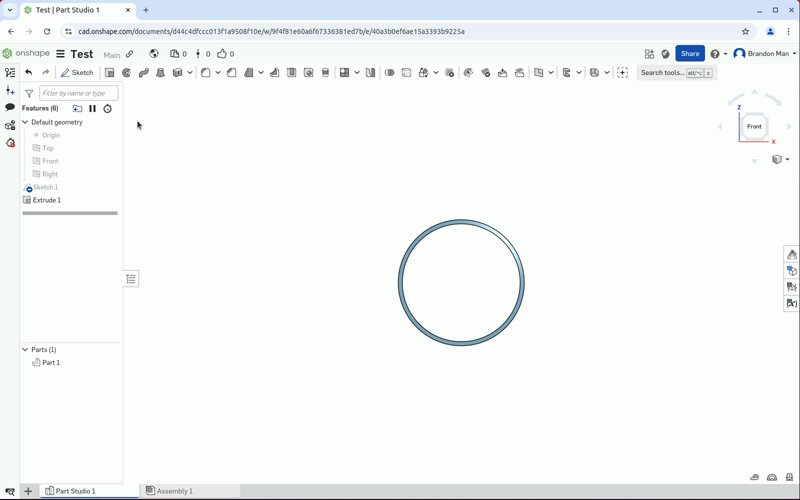
mouse_move(73, 189)
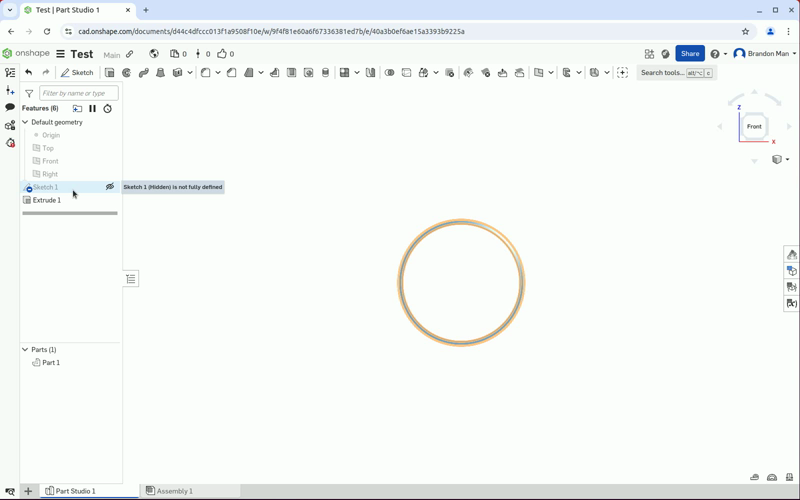
click(73, 189)
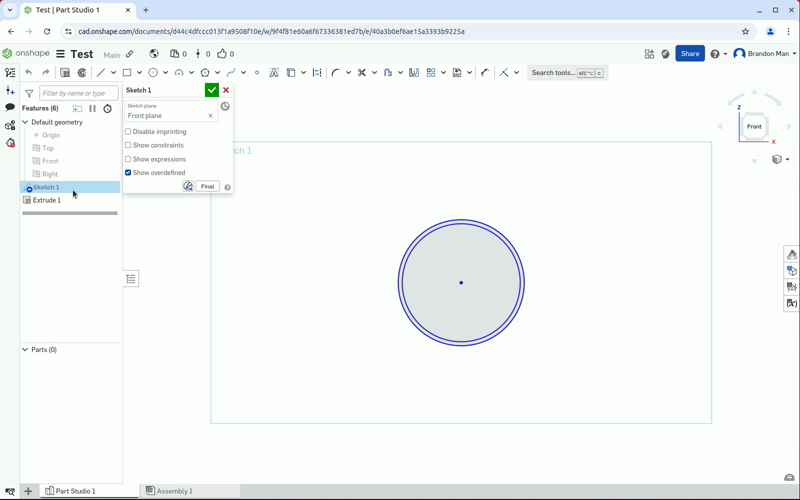
mouse_move(229, 92)
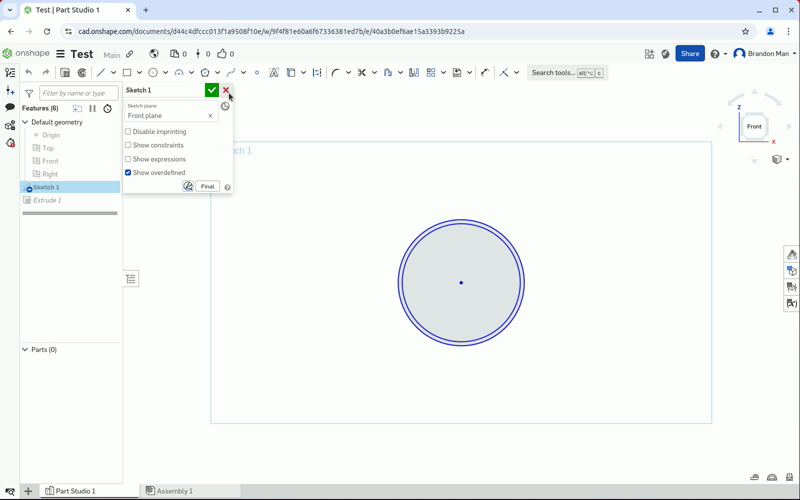
click(229, 92)
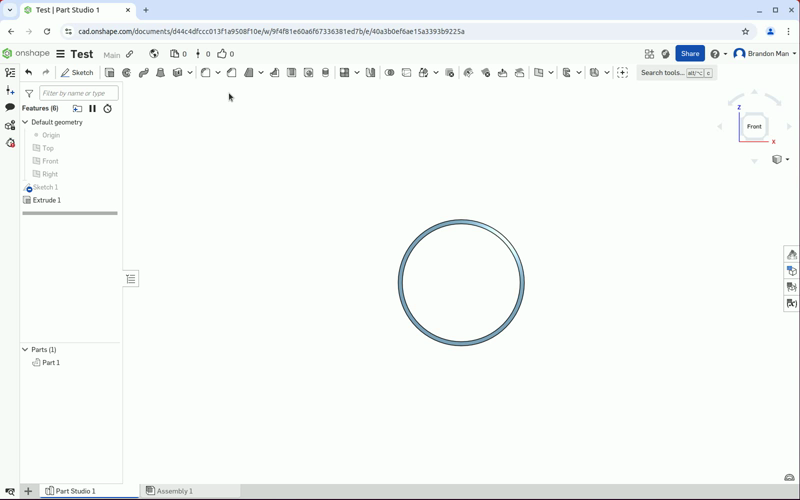
mouse_move(541, 75)
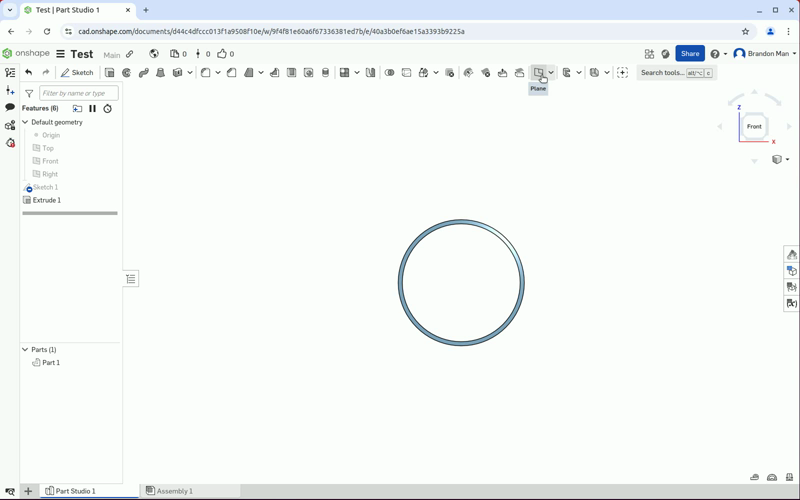
click(541, 75)
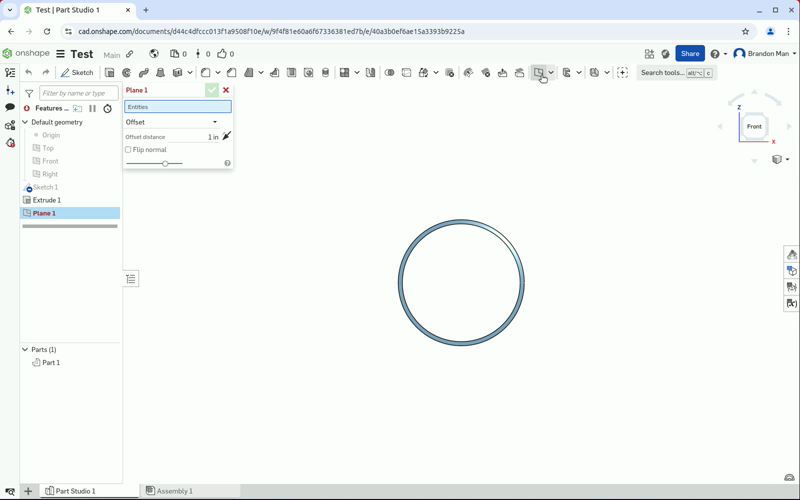
mouse_move(73, 163)
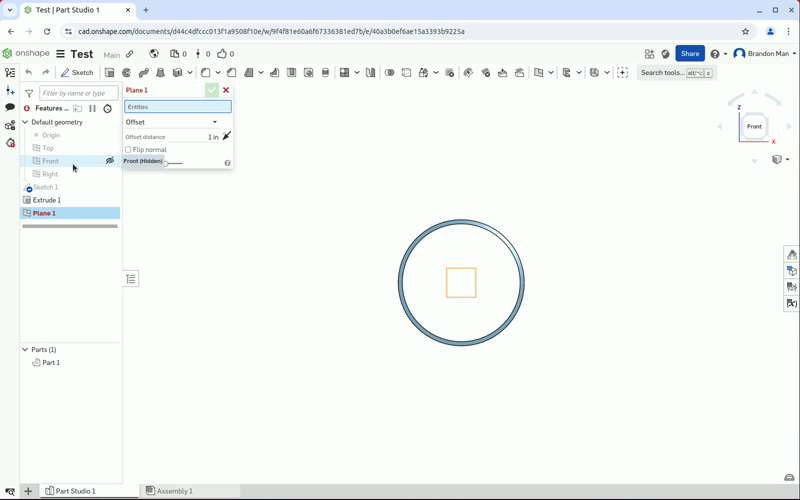
click(73, 163)
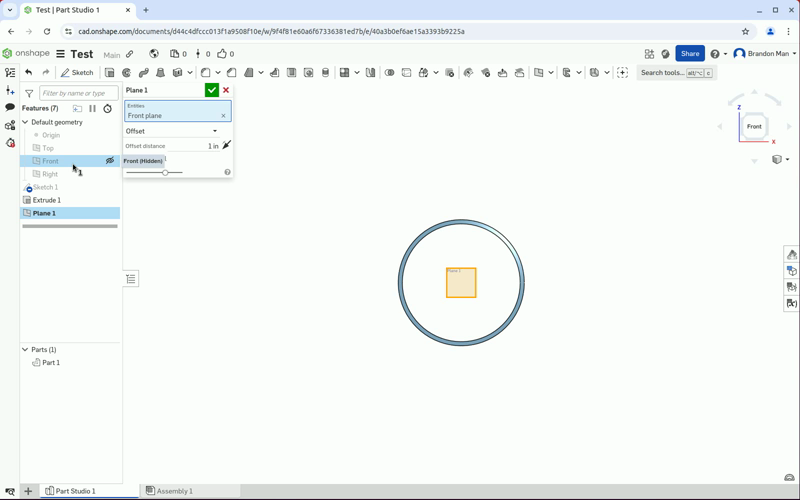
key(tab, 2)
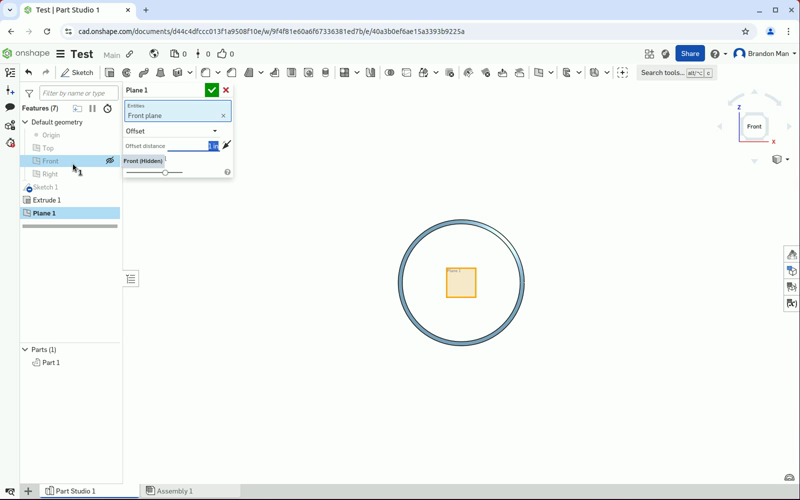
text(23.108)
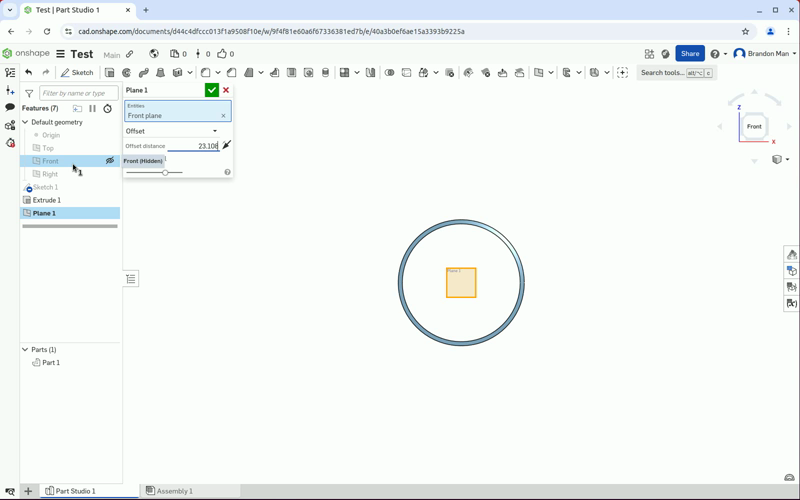
key(enter, 2)
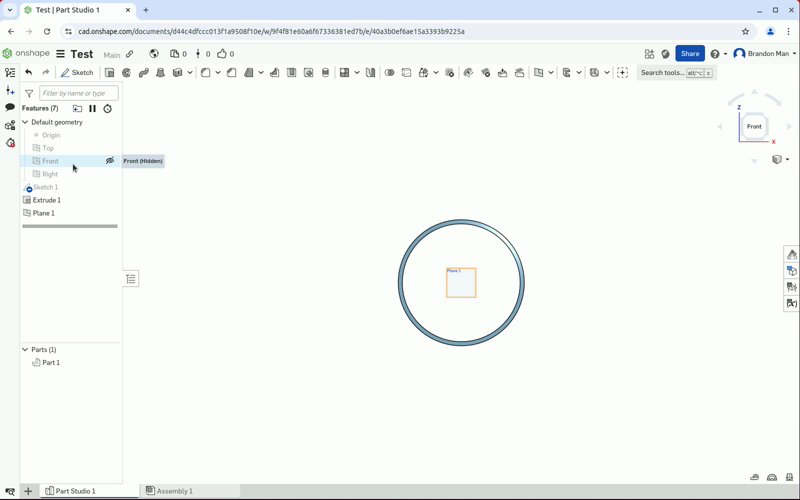
key(shift+s)
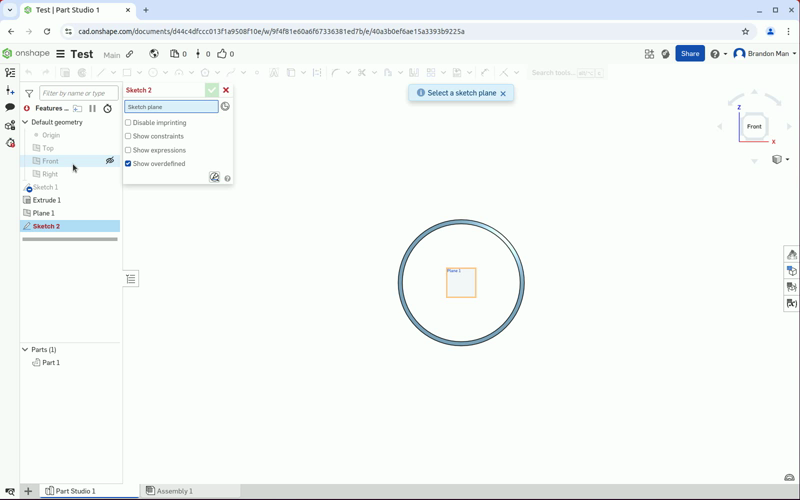
mouse_move(73, 215)
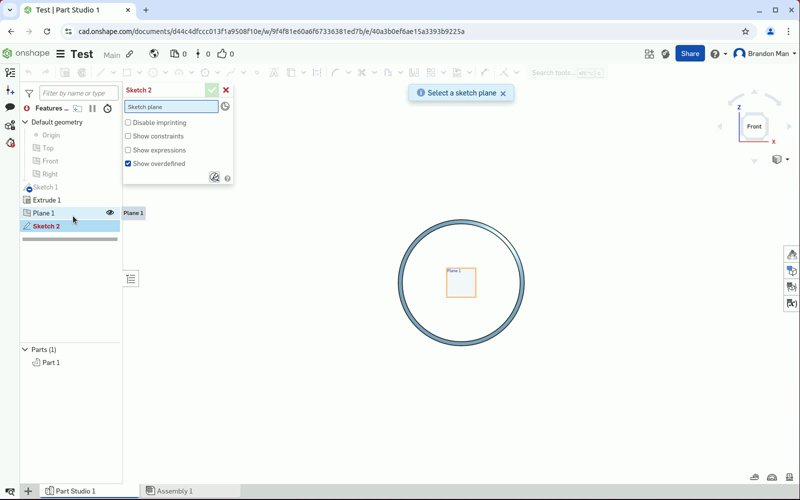
click(73, 215)
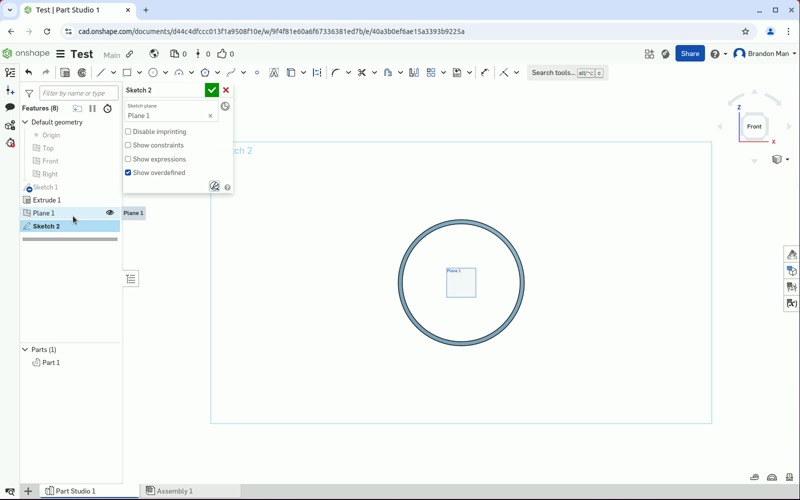
mouse_move(73, 352)
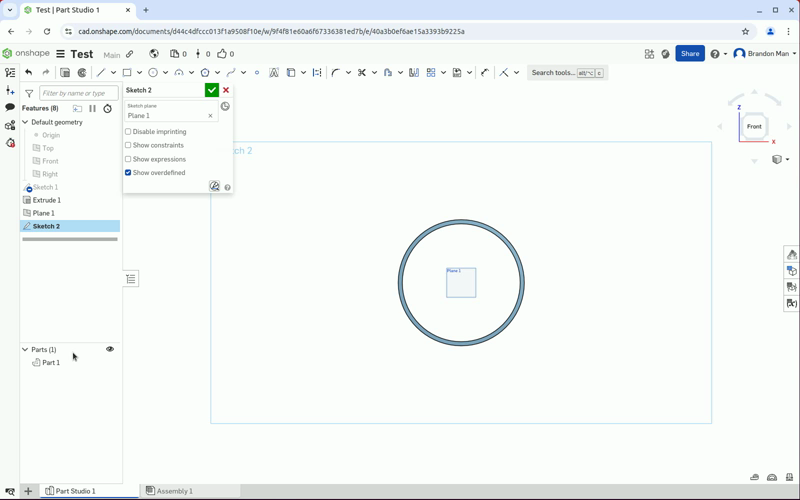
key(y)
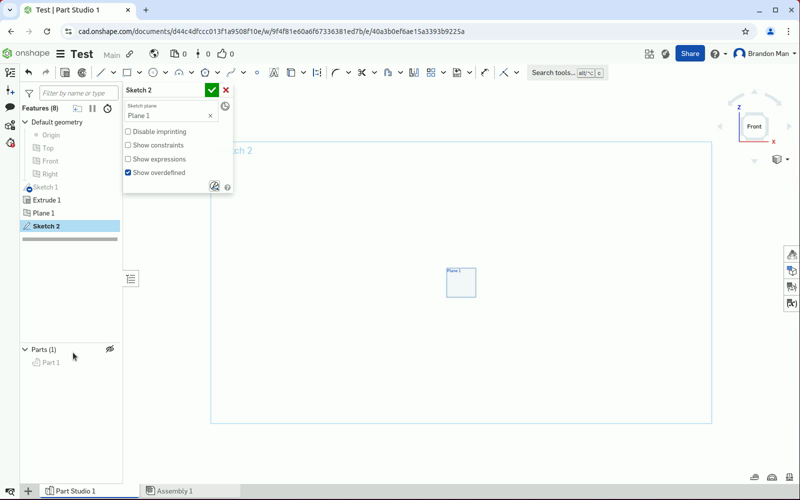
key(c)
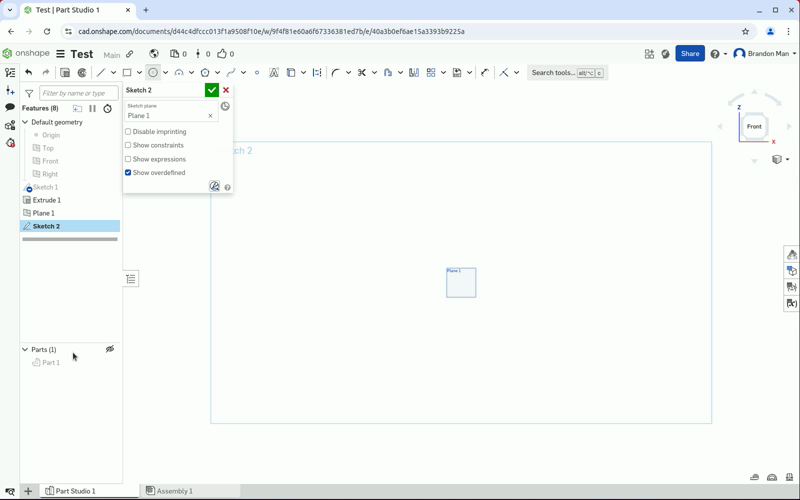
key_down(shift)
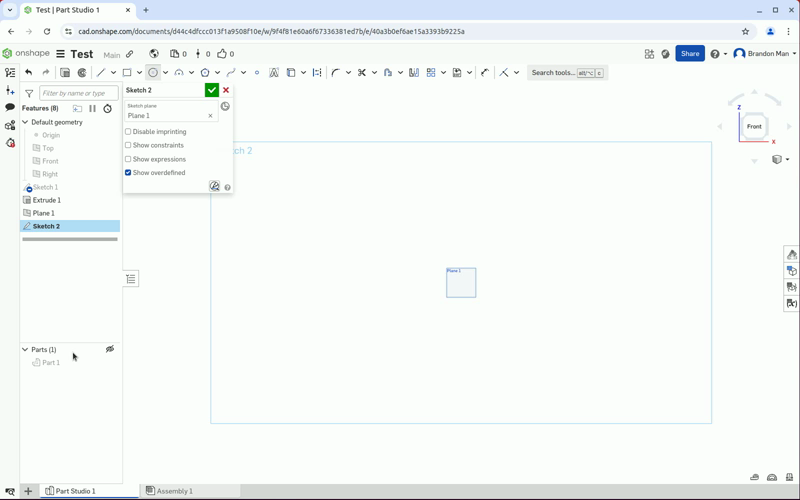
mouse_move(461, 282)
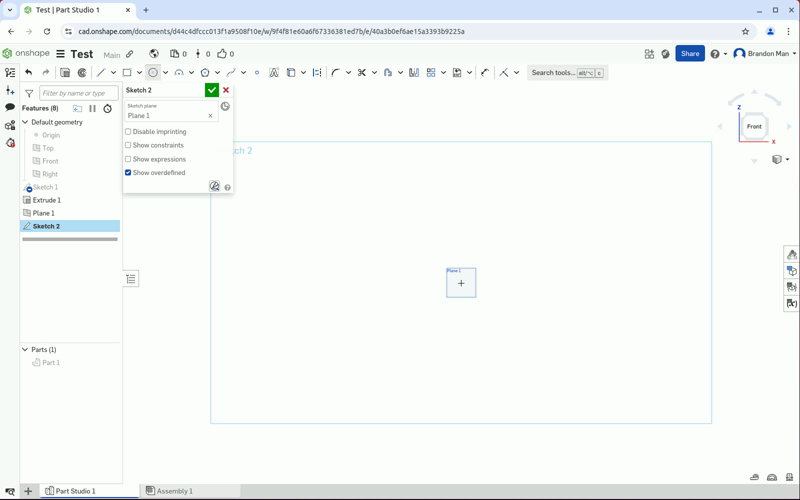
click(461, 282)
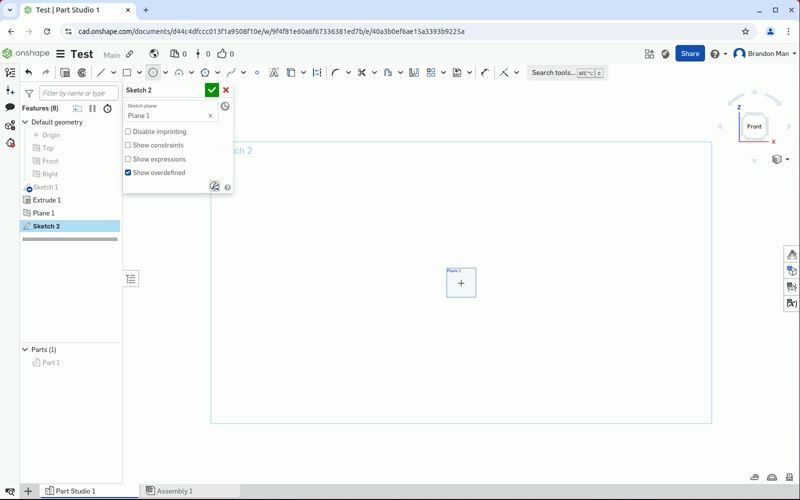
key_up(shift)
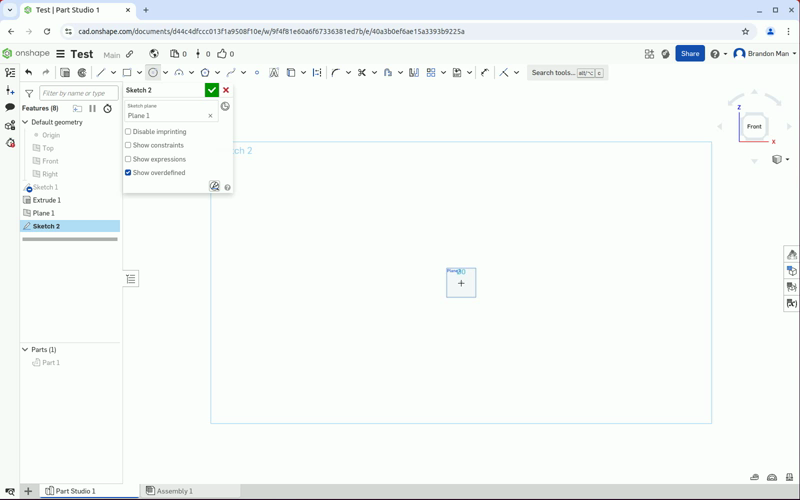
mouse_move(525, 282)
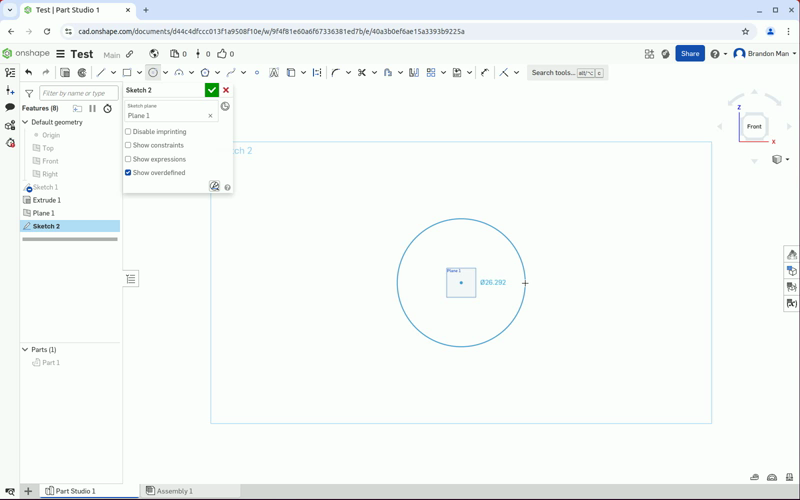
click(525, 282)
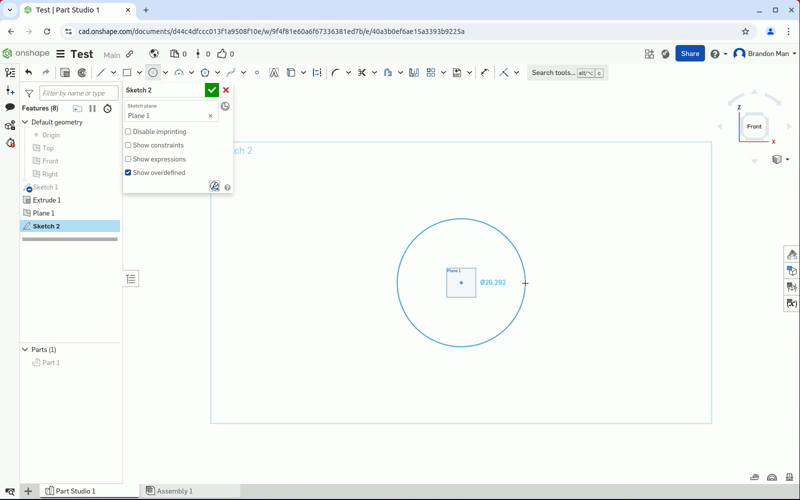
key(esc)
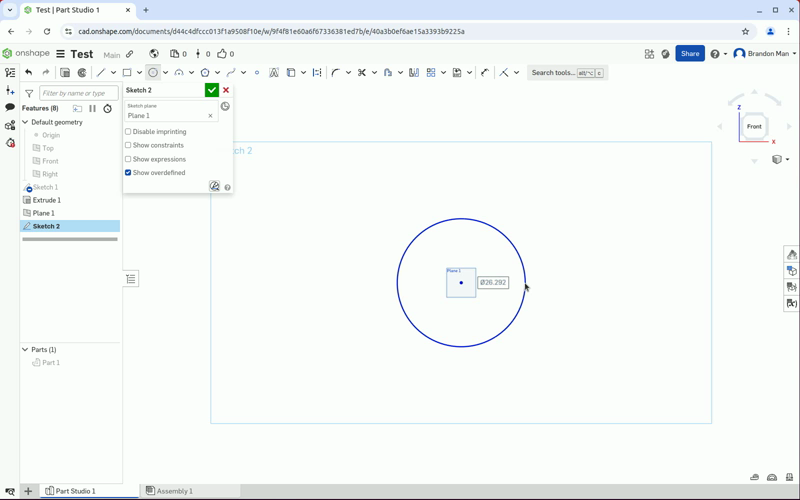
key(c)
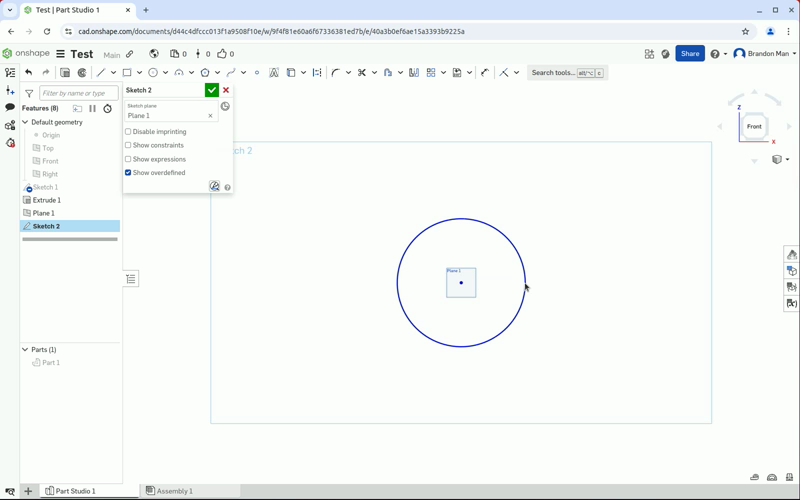
key_down(shift)
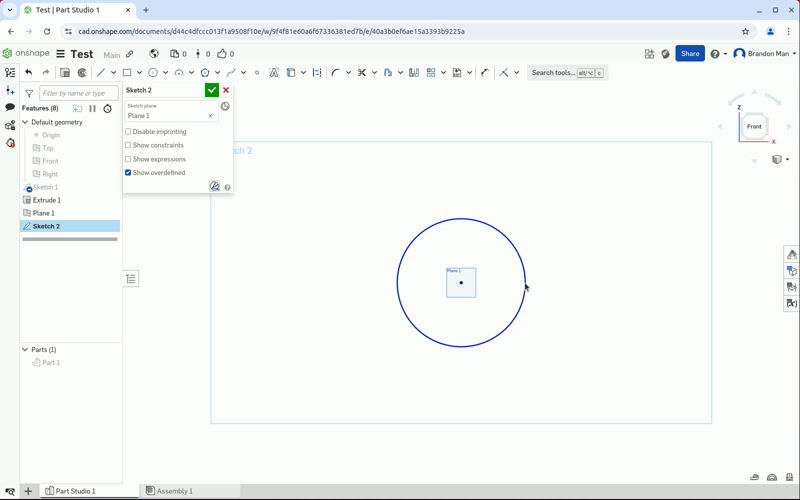
mouse_move(461, 282)
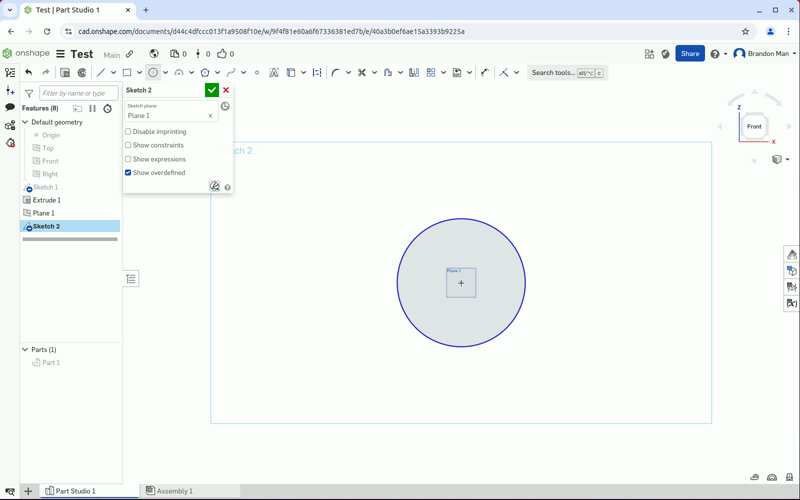
click(461, 282)
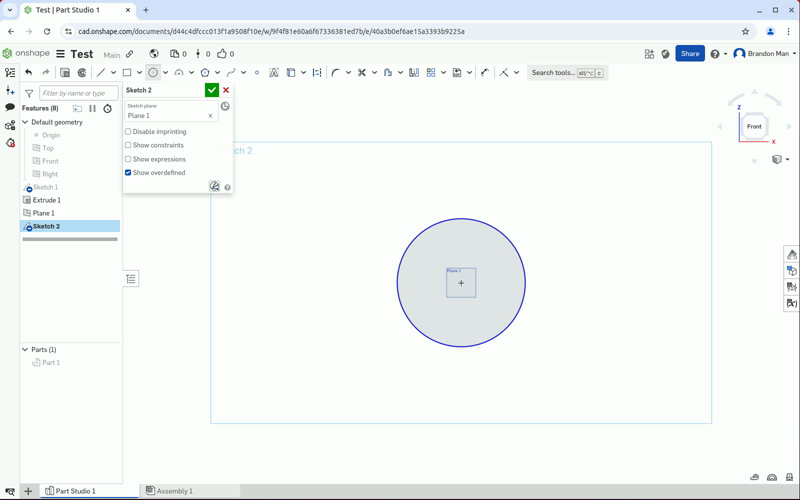
key_up(shift)
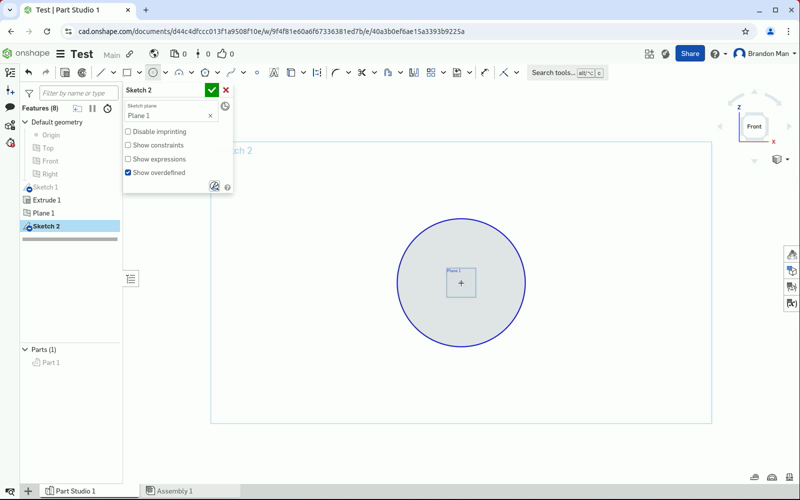
mouse_move(522, 282)
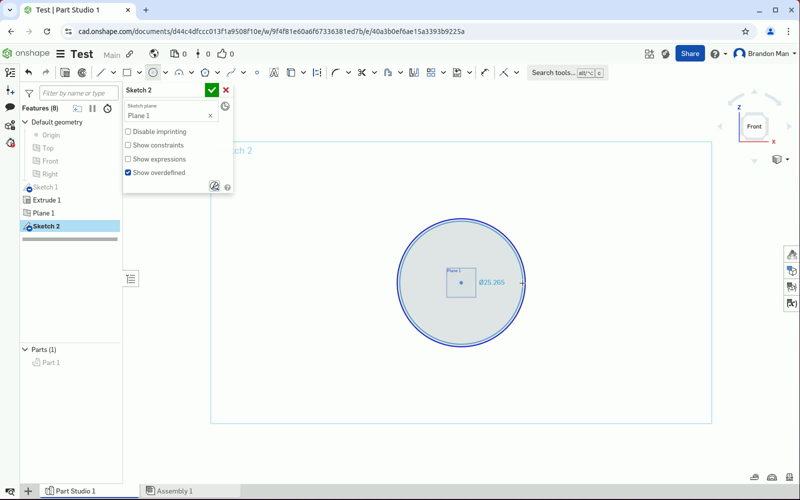
scroll(6)
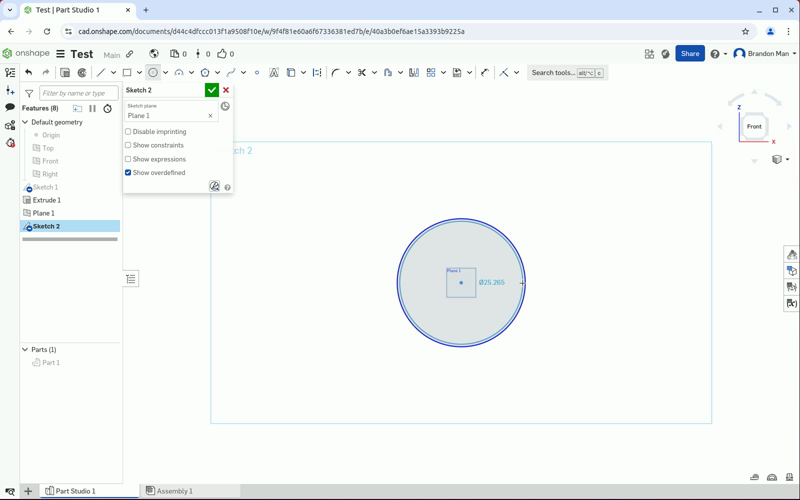
scroll(6)
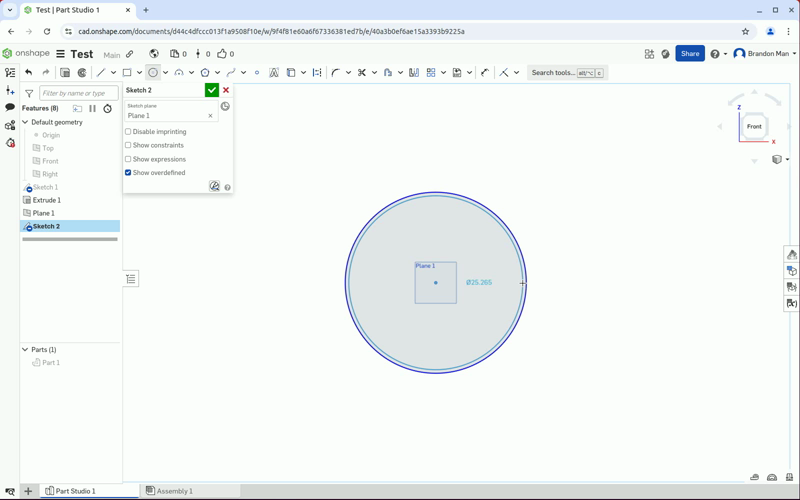
scroll(6)
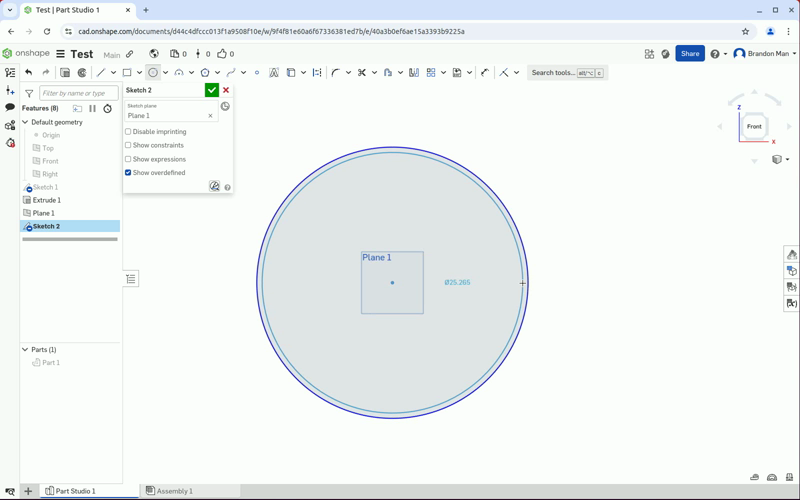
scroll(6)
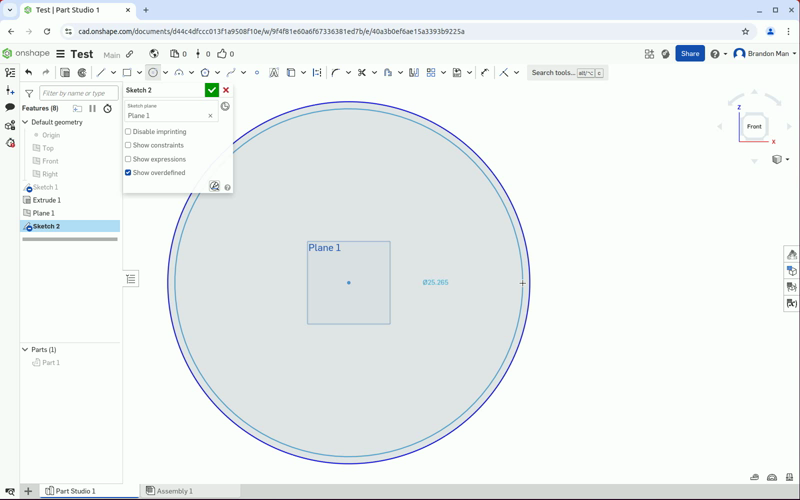
scroll(6)
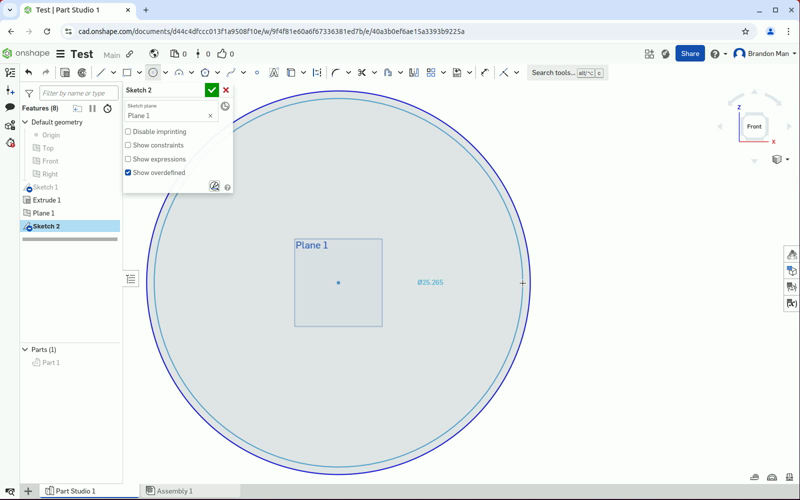
scroll(6)
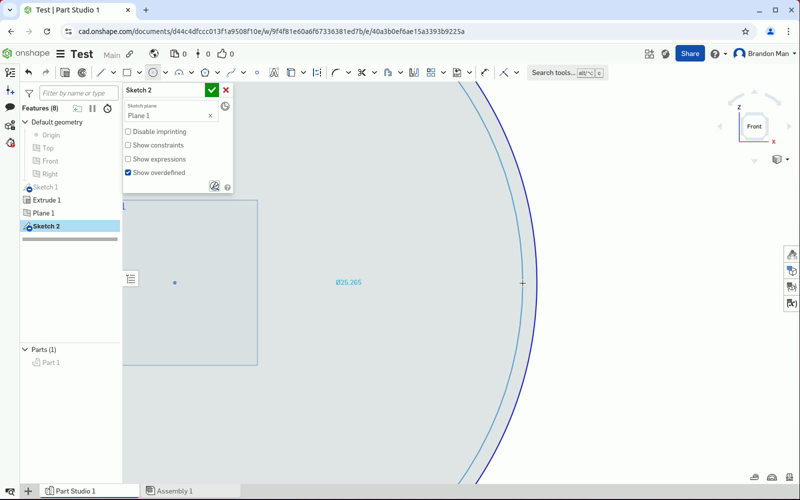
scroll(6)
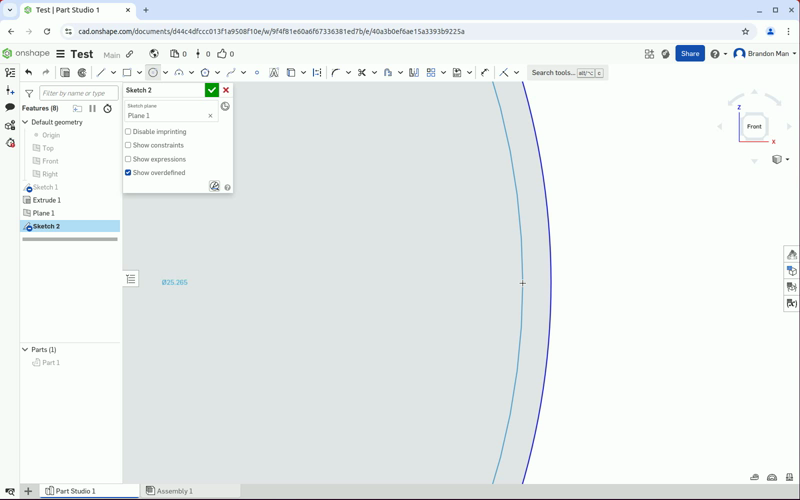
click(522, 282)
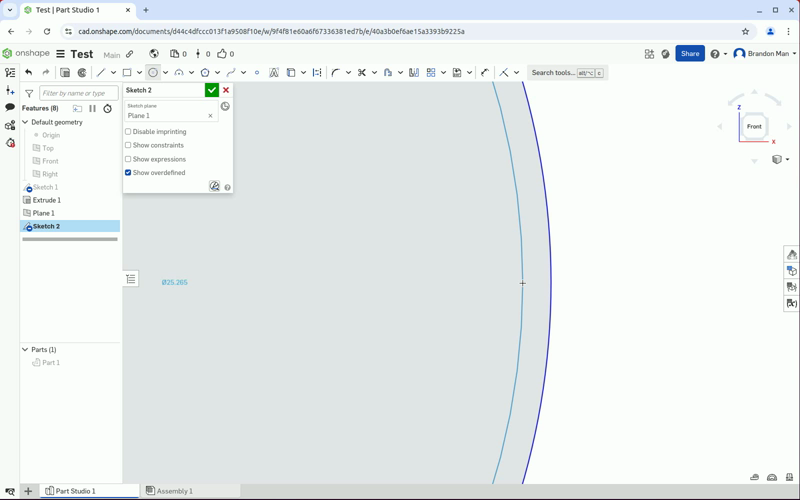
scroll(-6)
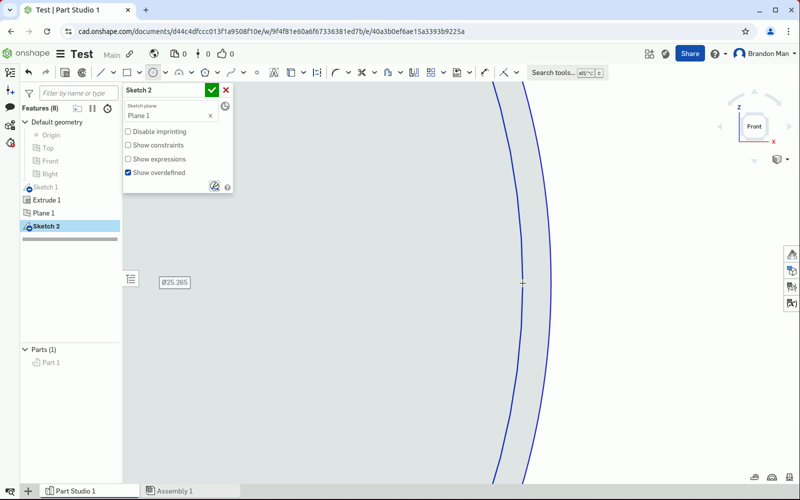
scroll(-6)
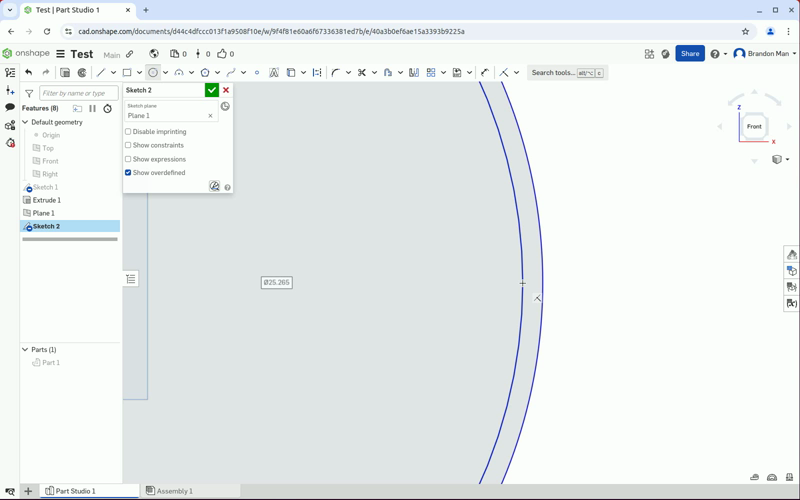
scroll(-6)
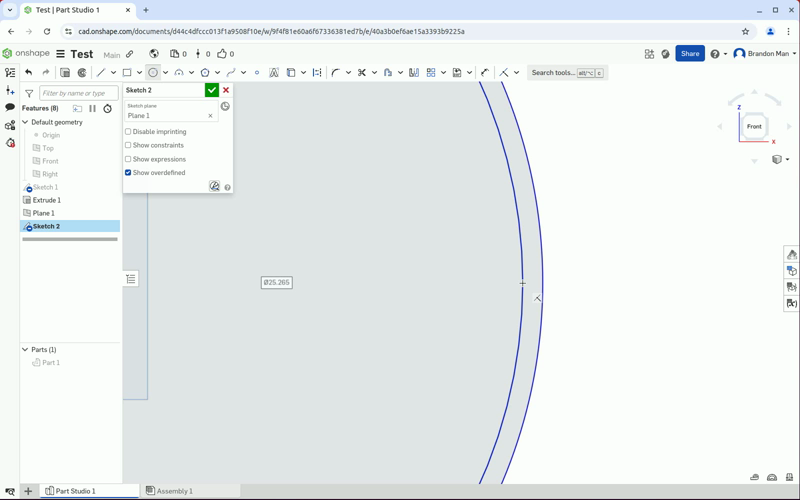
scroll(-6)
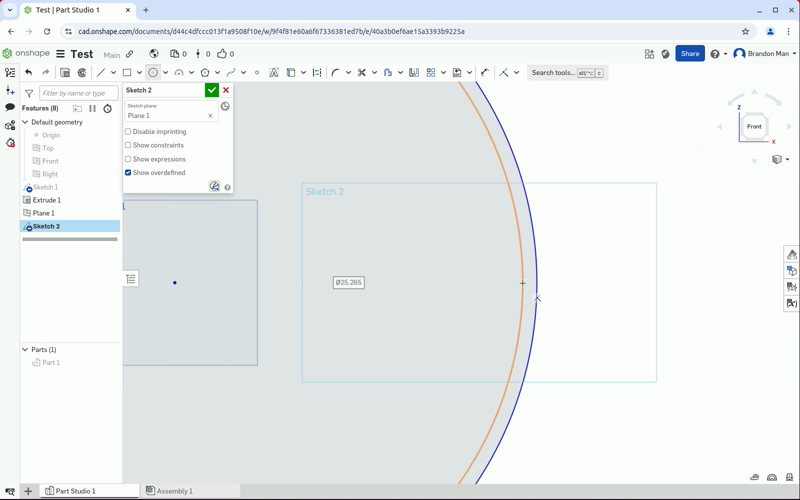
scroll(-6)
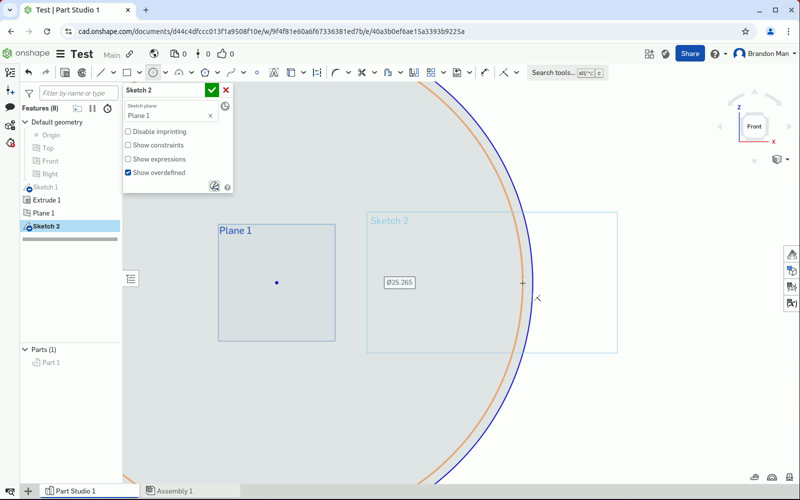
scroll(-6)
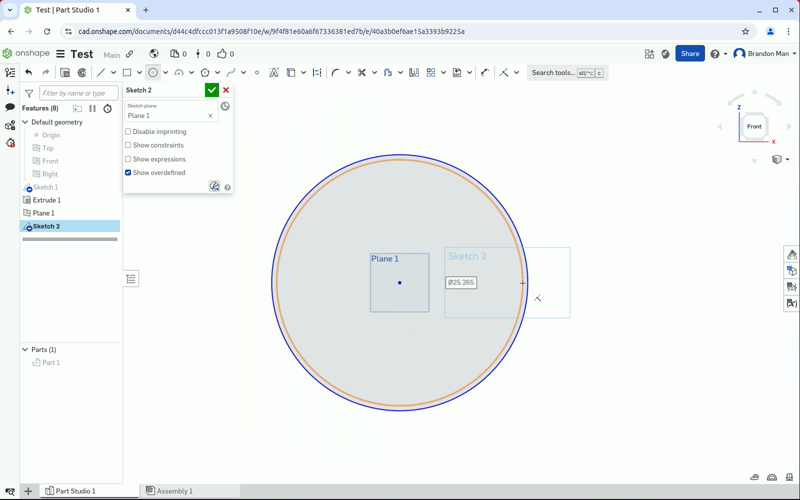
scroll(-6)
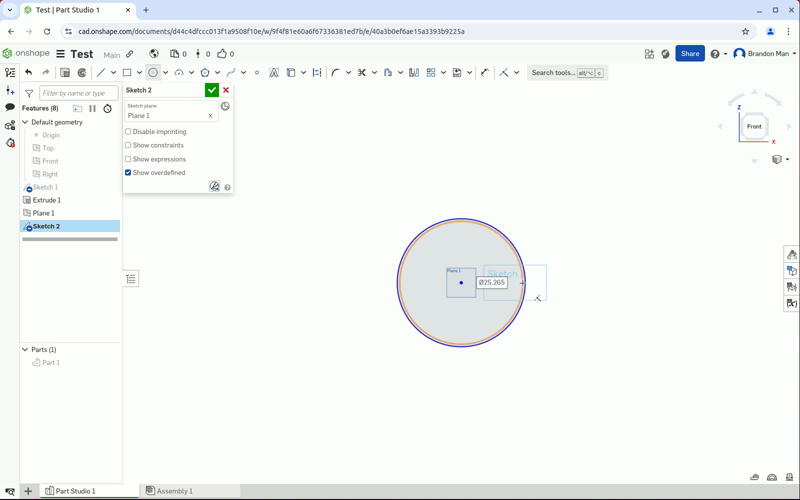
key(esc)
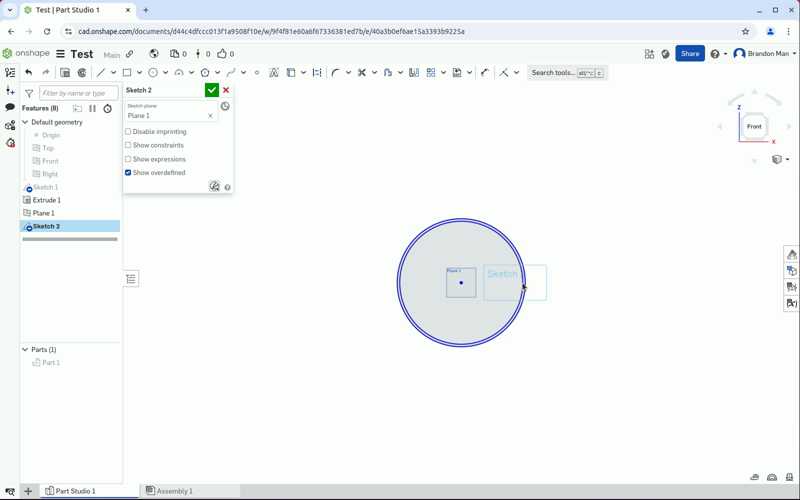
mouse_move(429, 336)
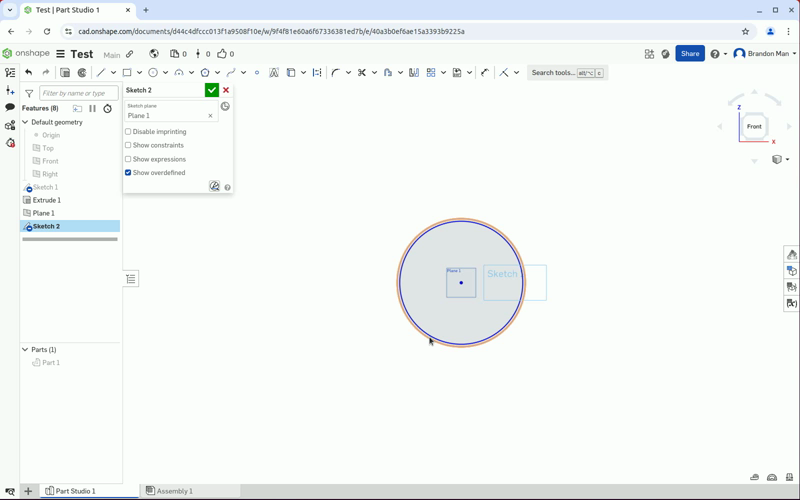
scroll(6)
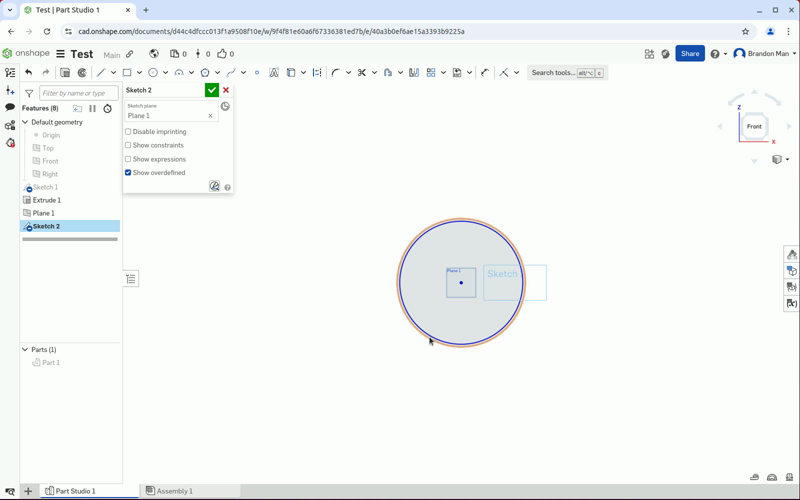
scroll(6)
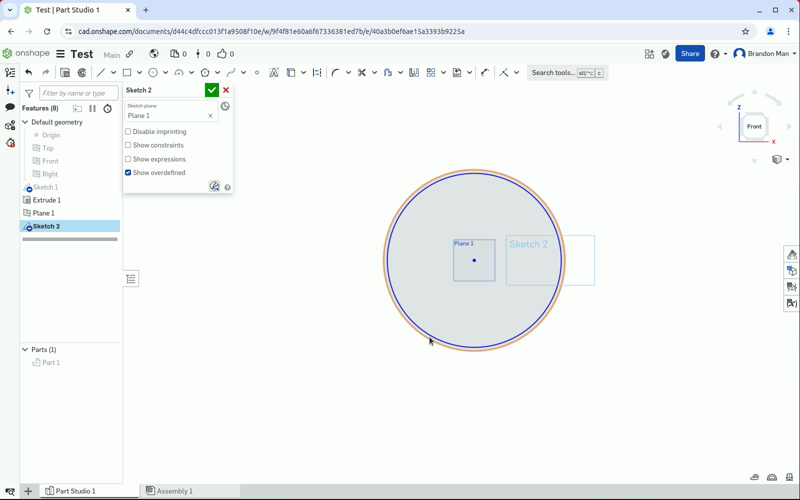
scroll(6)
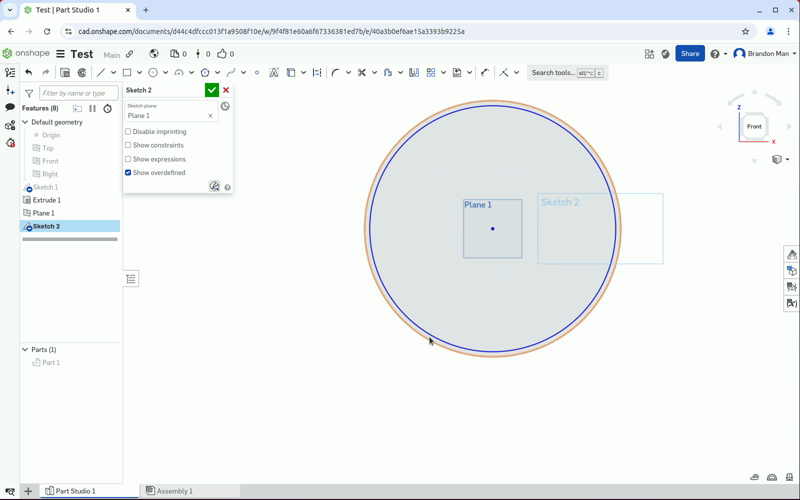
scroll(6)
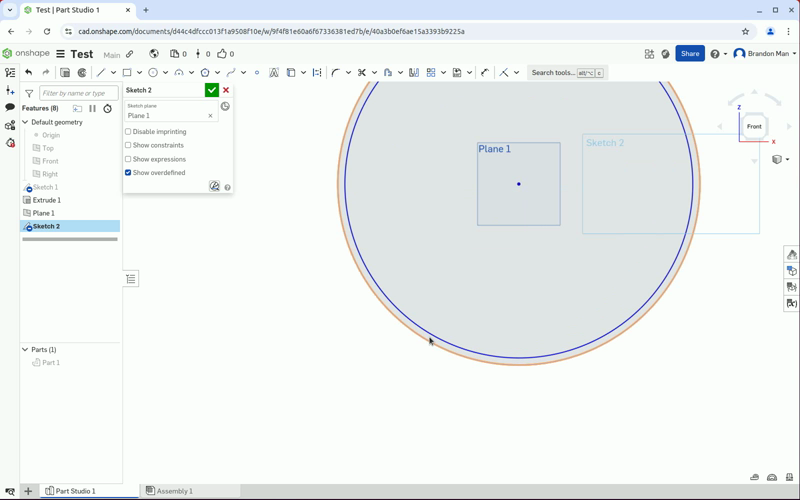
scroll(6)
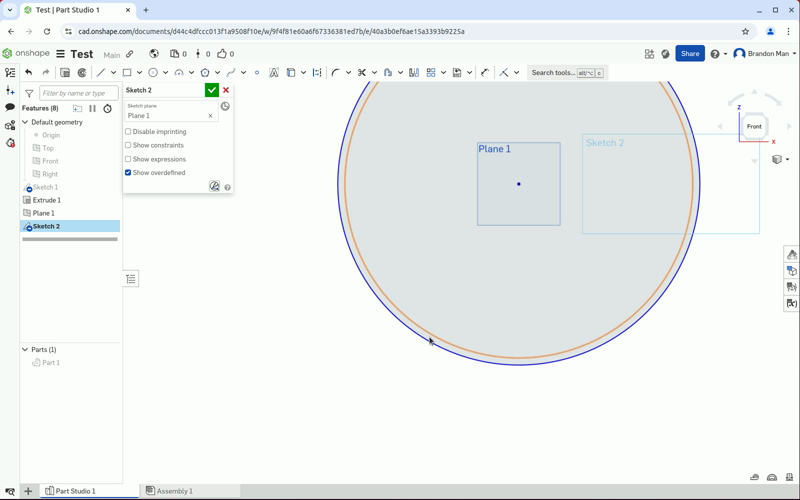
scroll(6)
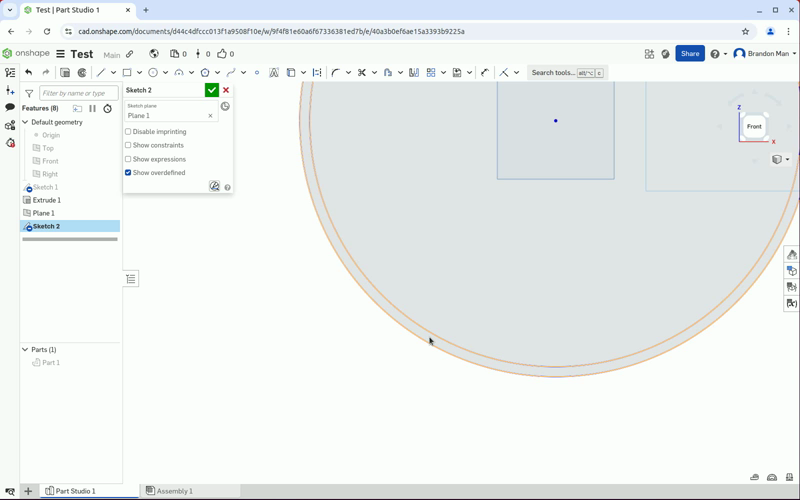
scroll(6)
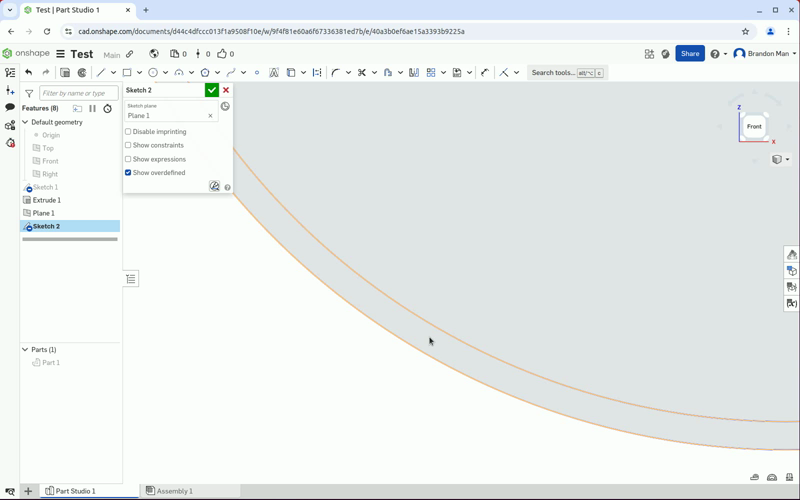
click(429, 336)
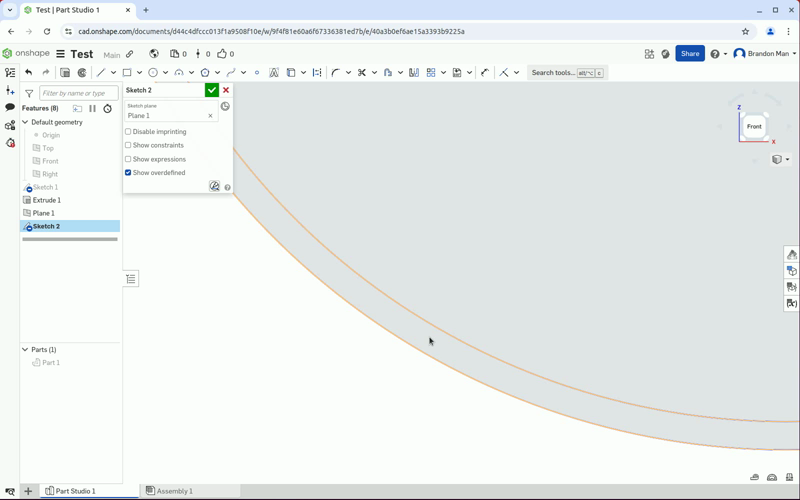
scroll(-6)
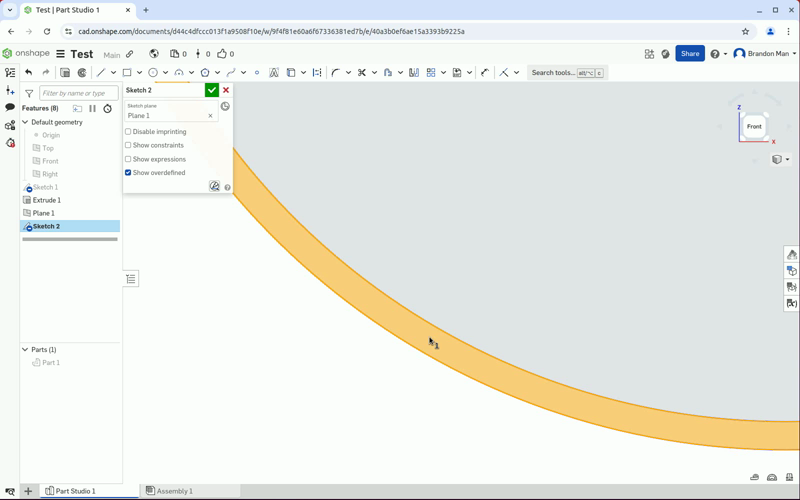
scroll(-6)
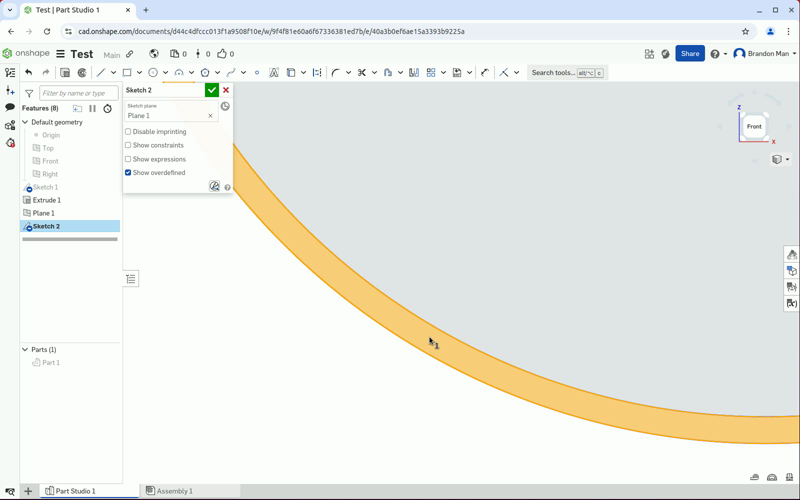
scroll(-6)
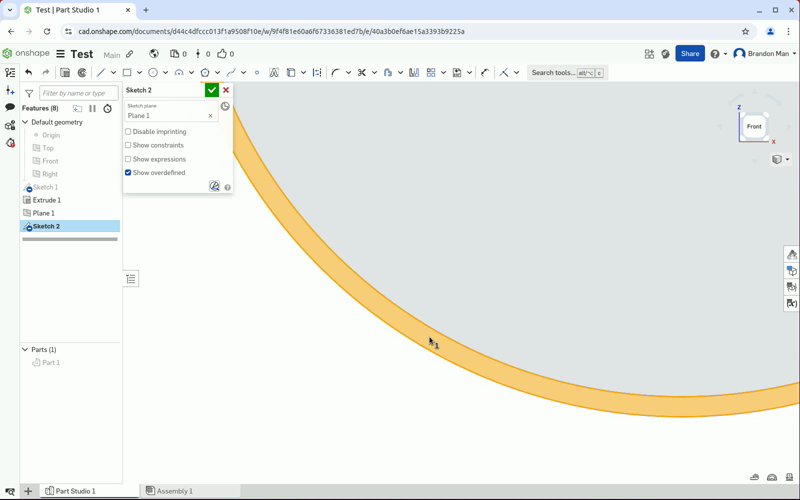
scroll(-6)
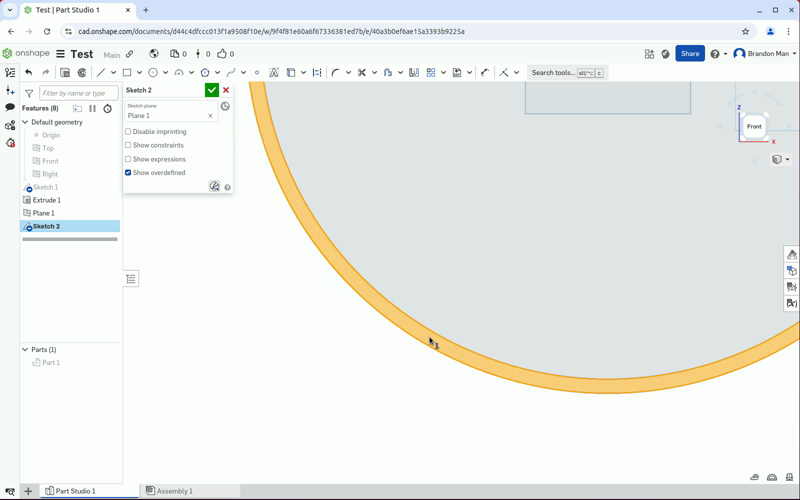
scroll(-6)
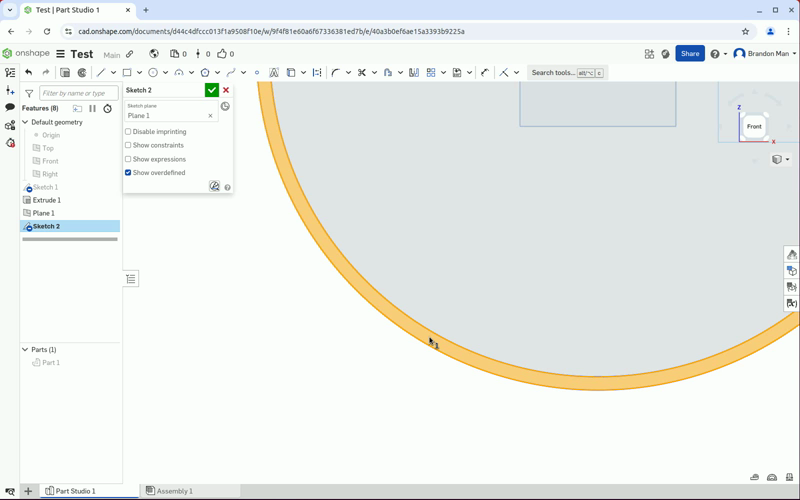
scroll(-6)
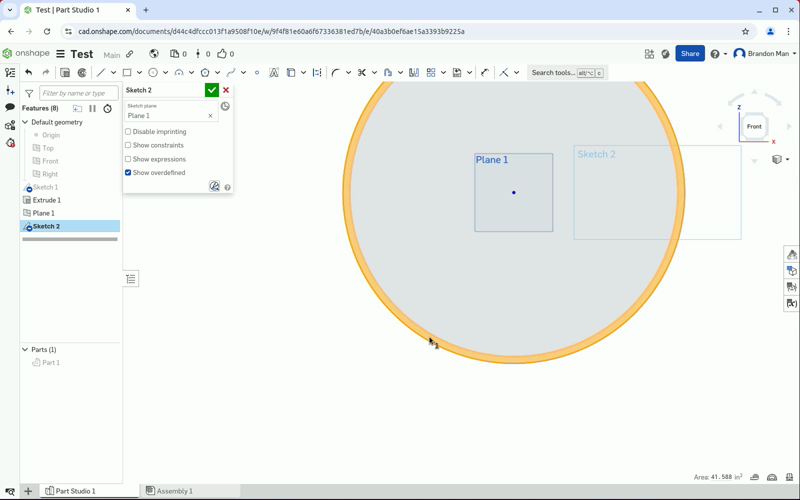
scroll(-6)
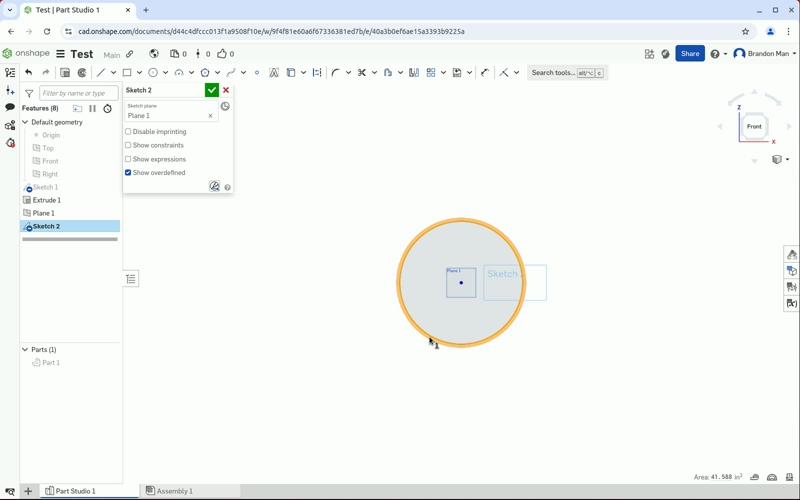
mouse_move(73, 352)
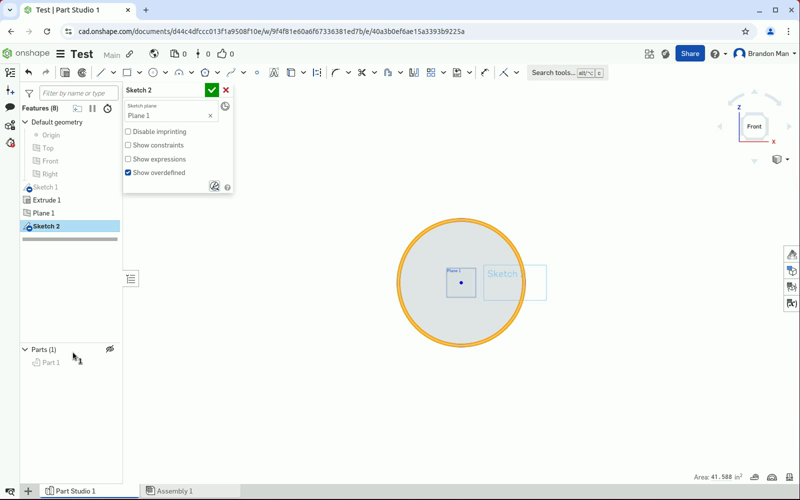
key(shift+y)
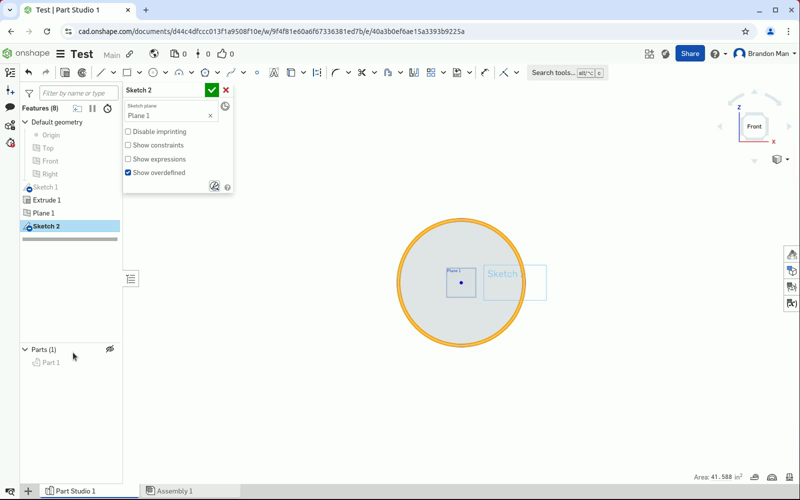
key(shift+e)
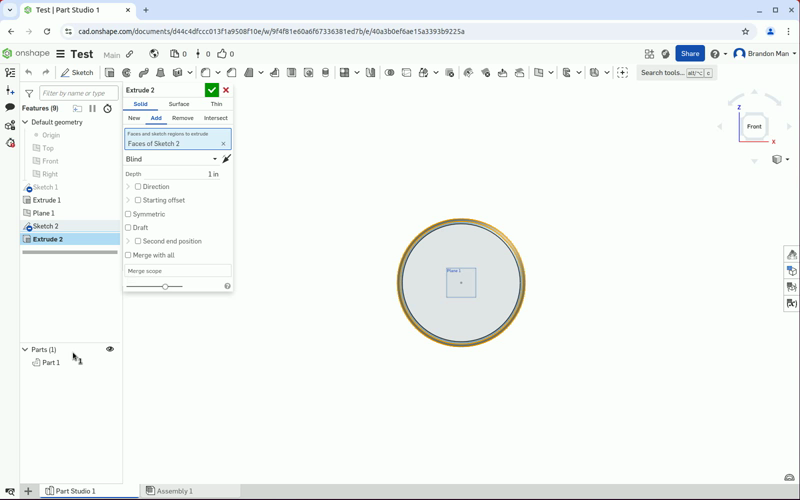
mouse_move(143, 106)
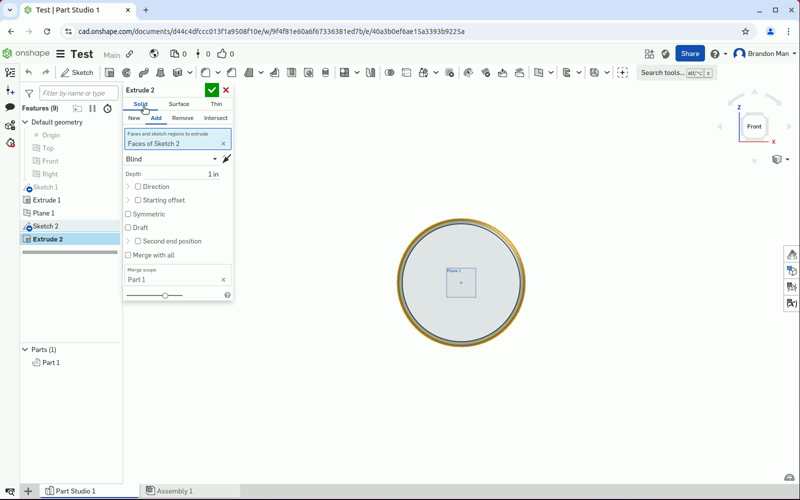
click(143, 106)
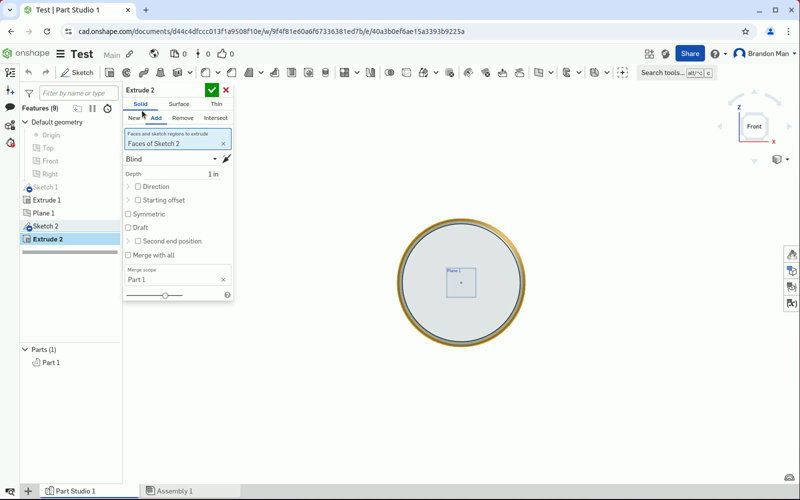
mouse_move(137, 120)
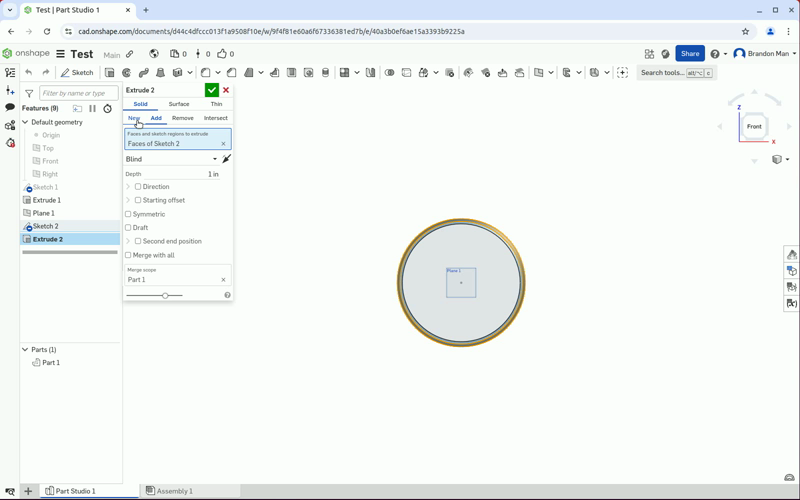
click(137, 120)
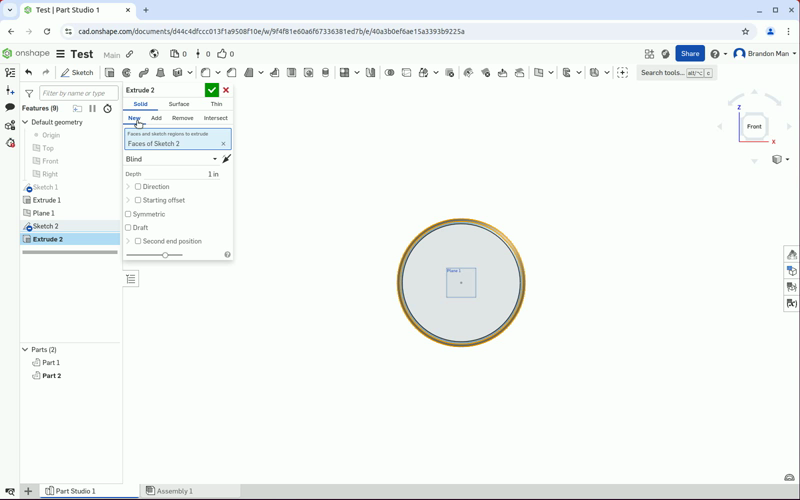
key(tab, 4)
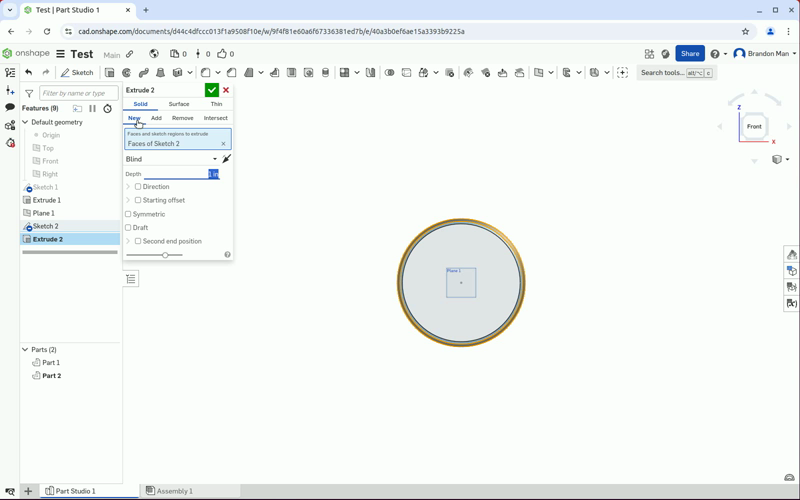
text(-6.258)
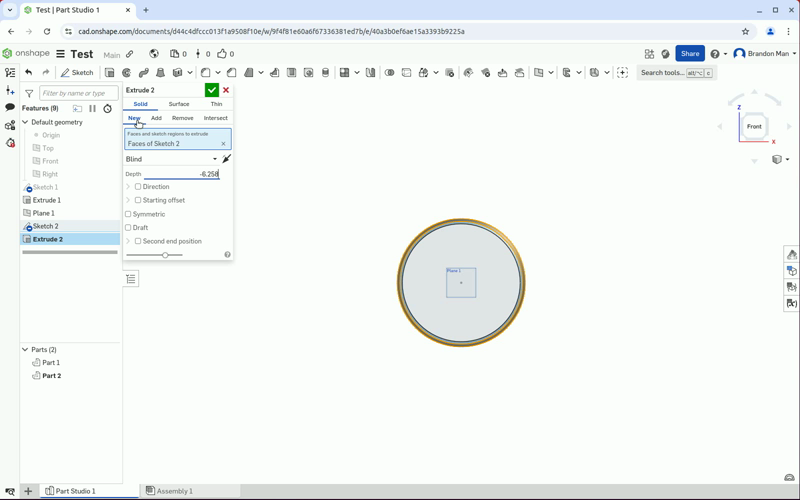
key(enter)
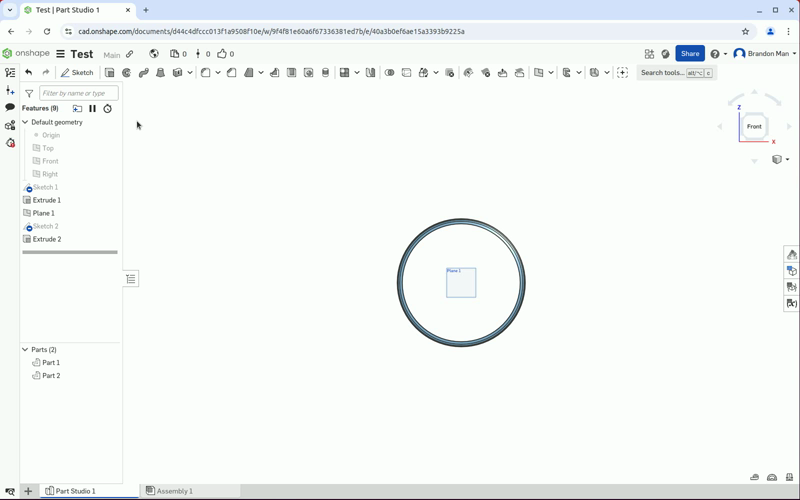
key(shift+h)
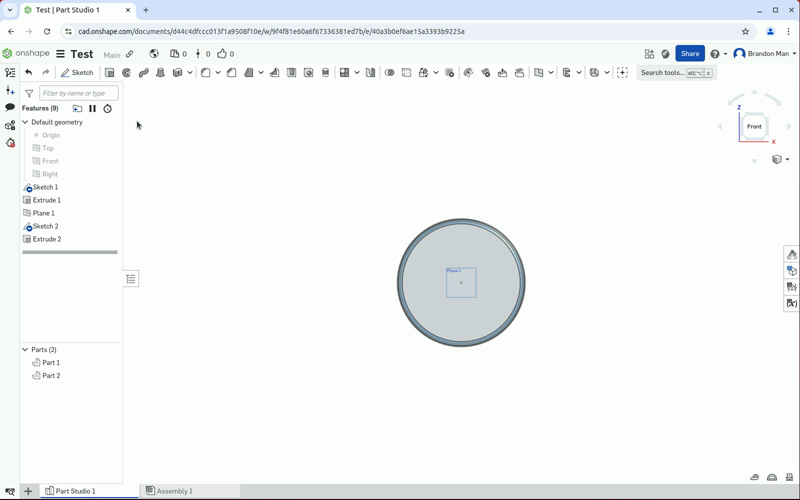
key(shift+h)
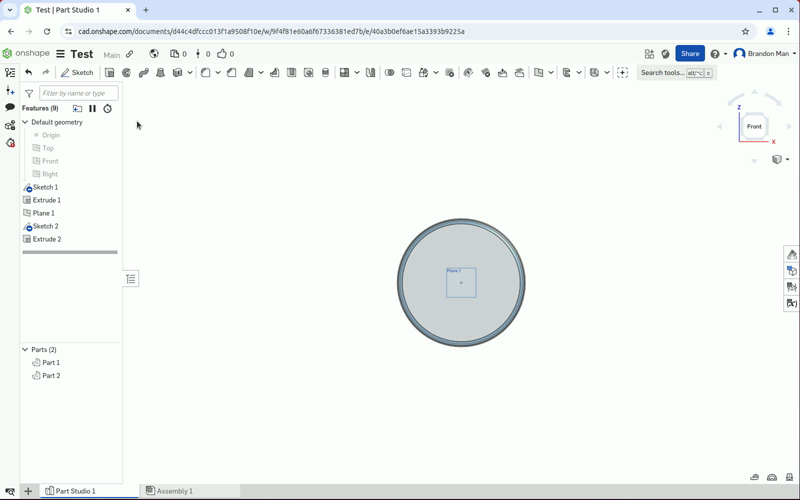
key(shift+7)
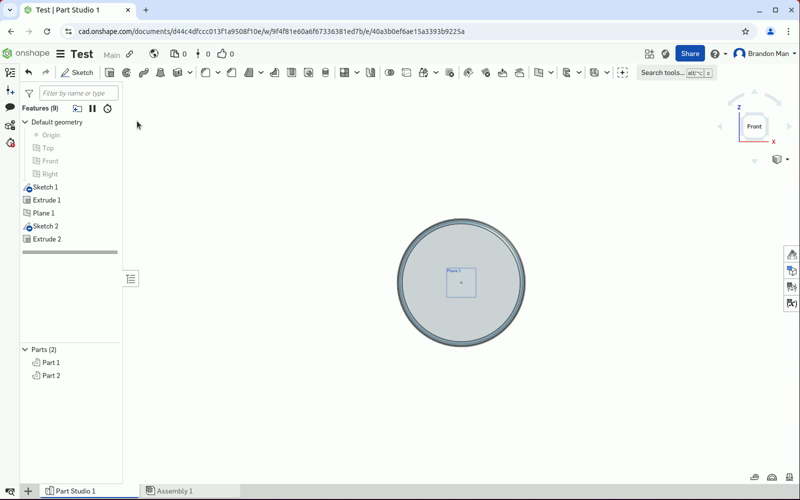
key(left, 2)
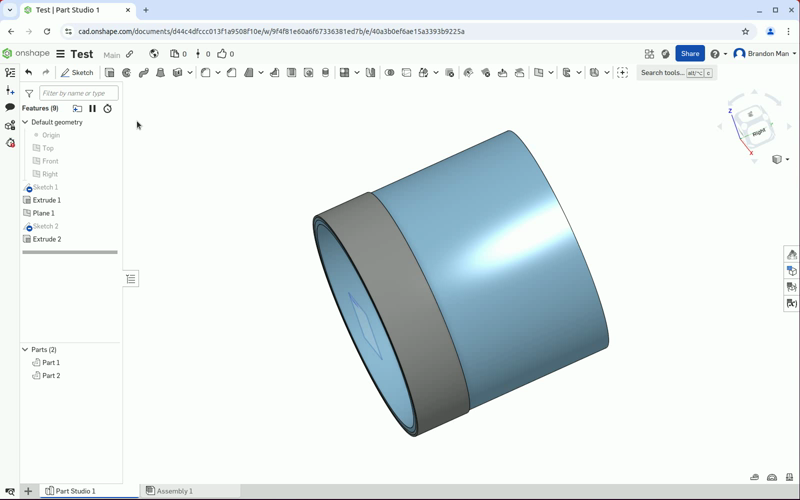
key(down, 2)
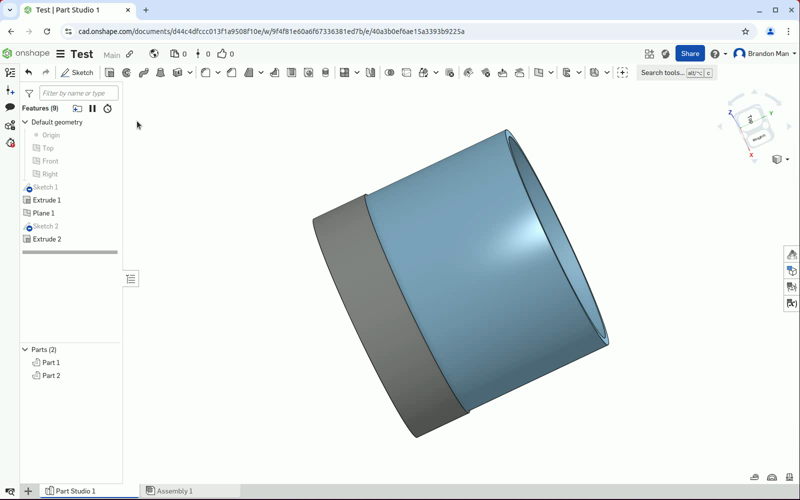
key(up, 2)
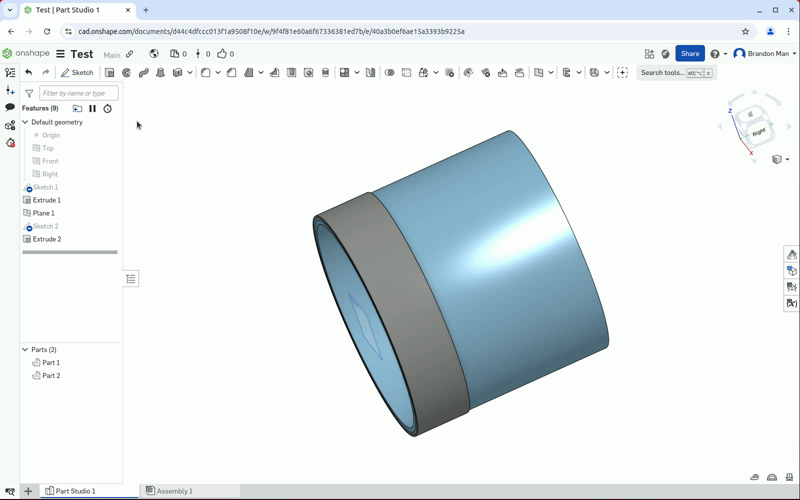
key(right, 2)
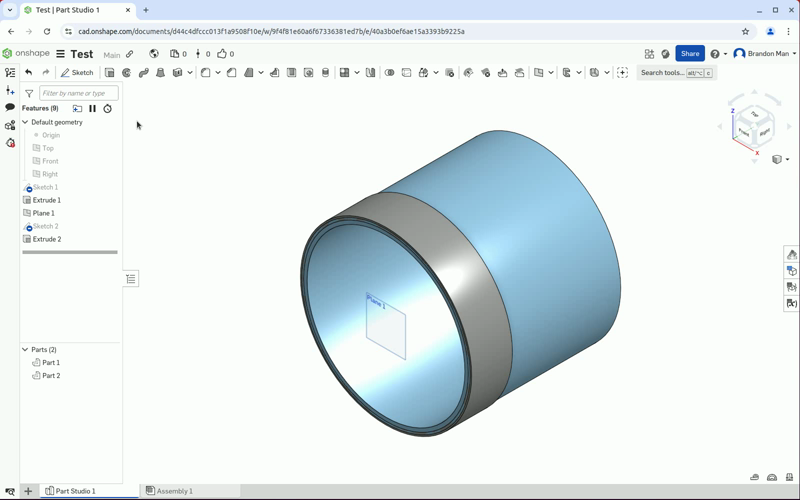
mouse_move(73, 189)
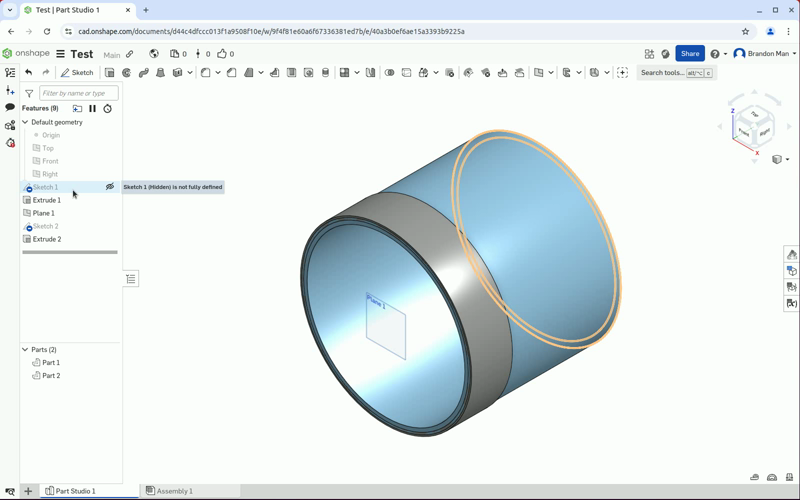
click(73, 189)